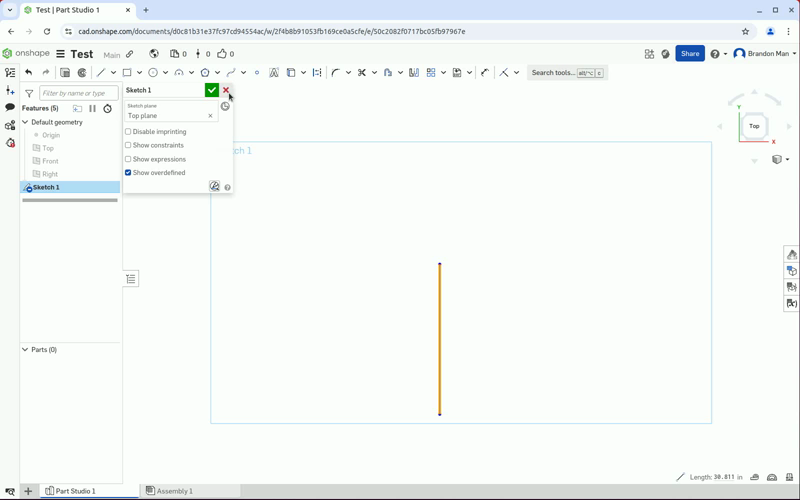
key(shift+h)
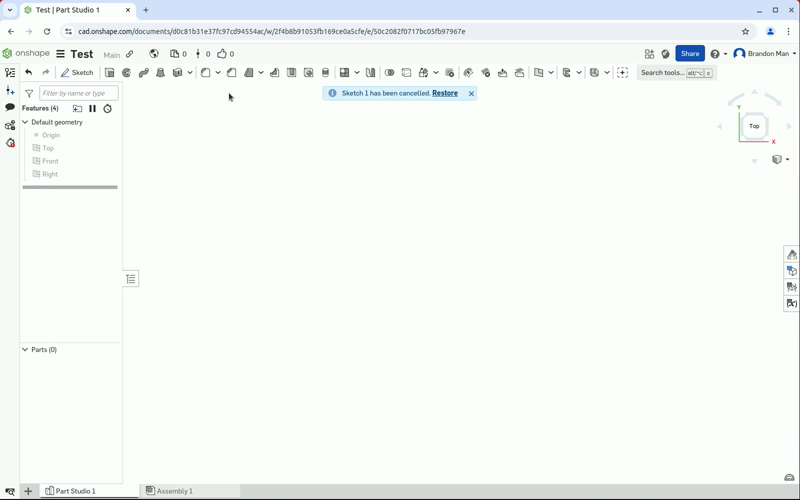
mouse_move(73, 352)
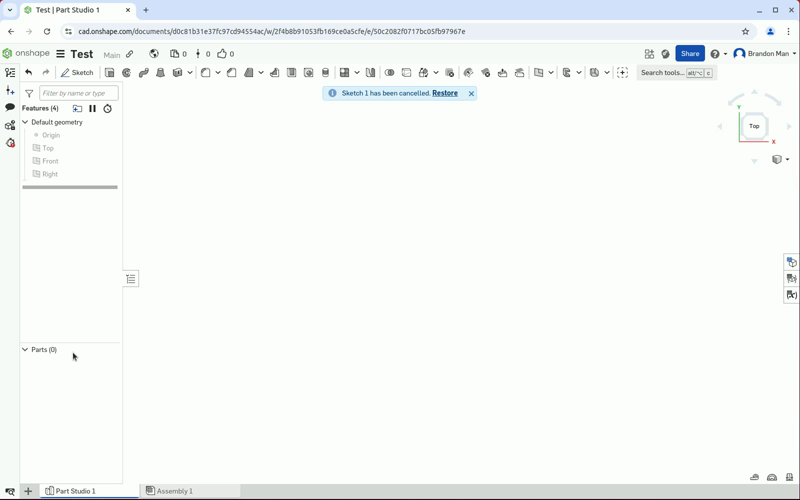
key(y)
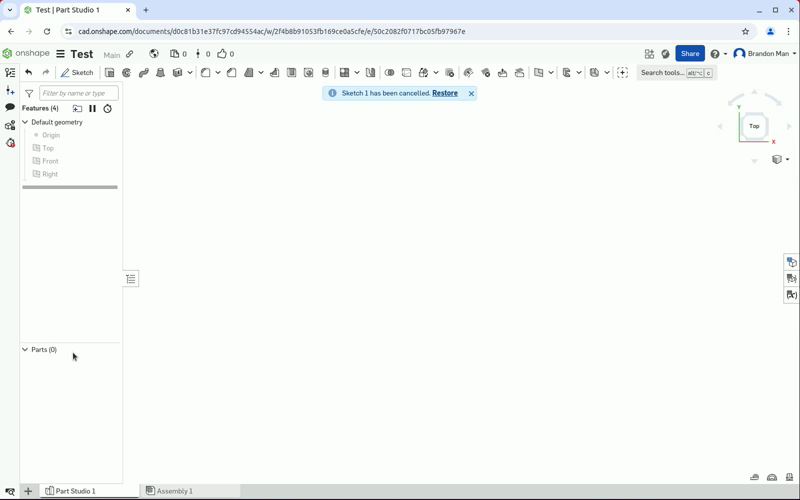
key(shift+p)
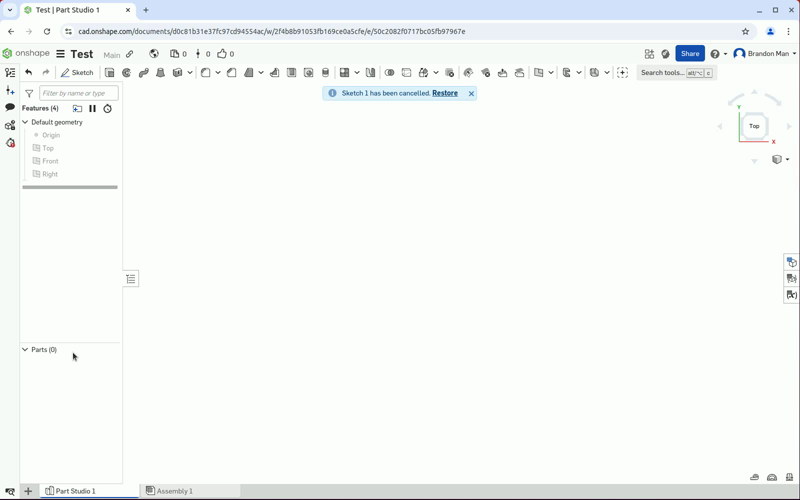
key(space)
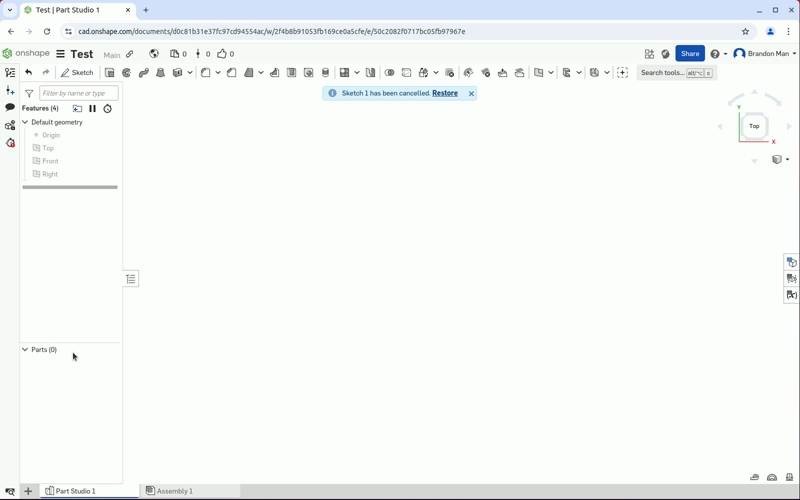
key_down(shift)
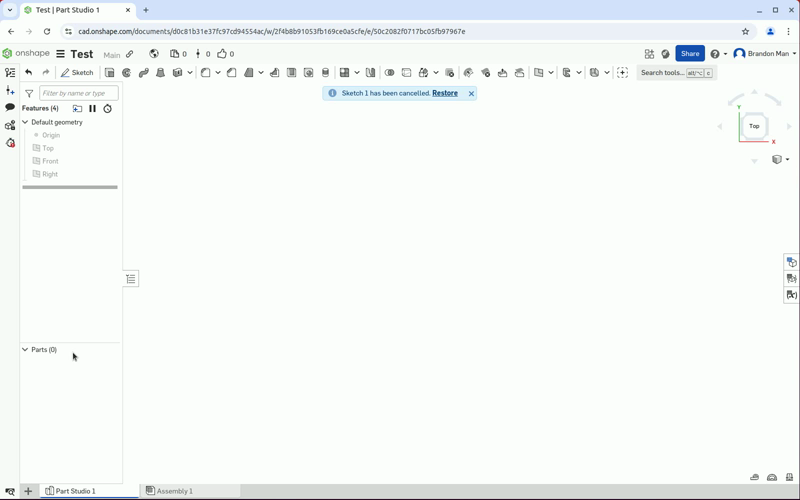
key(up)
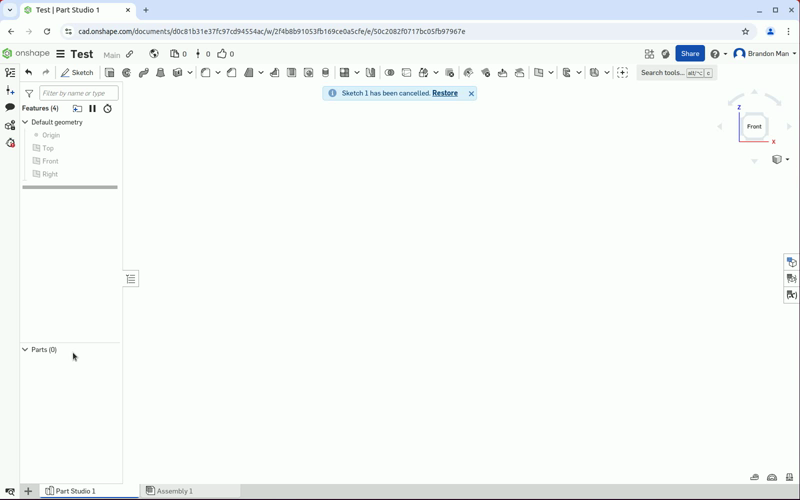
key_up(shift)
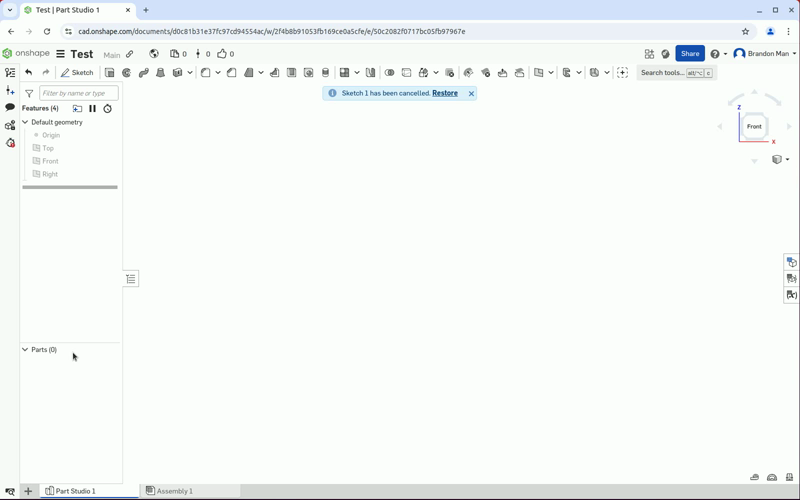
mouse_move(73, 352)
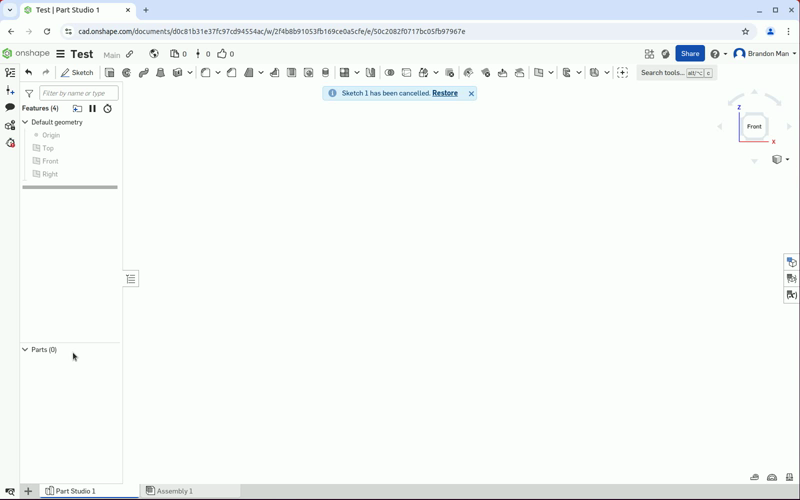
key(shift+y)
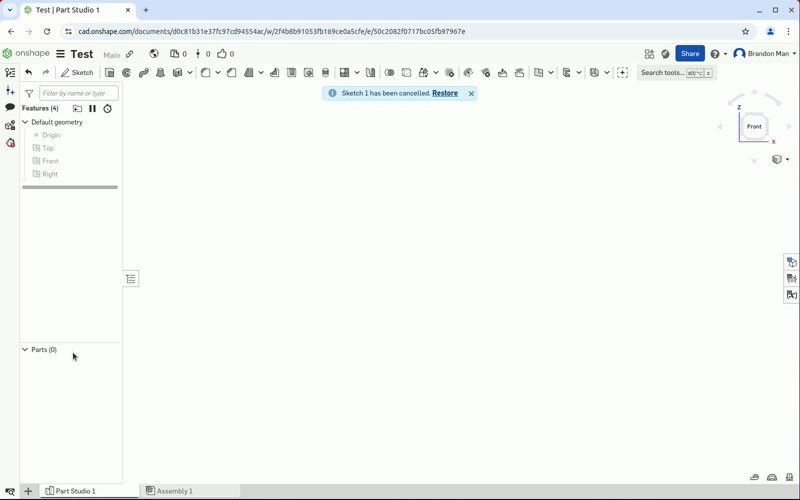
key(shift+s)
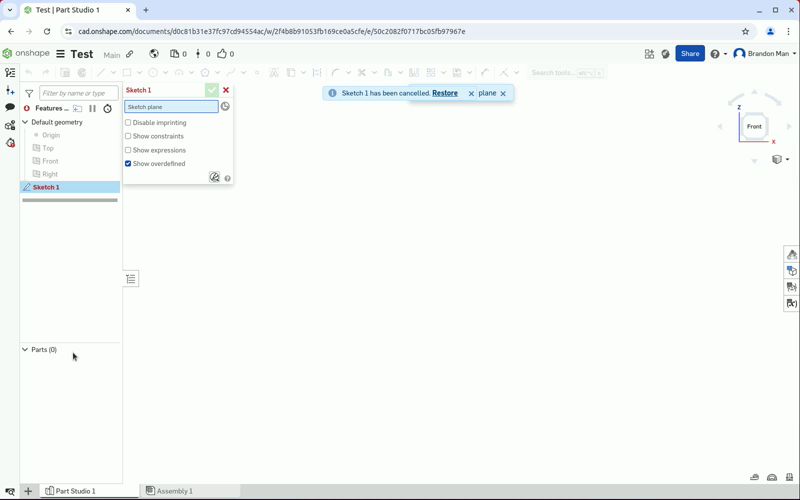
mouse_move(73, 163)
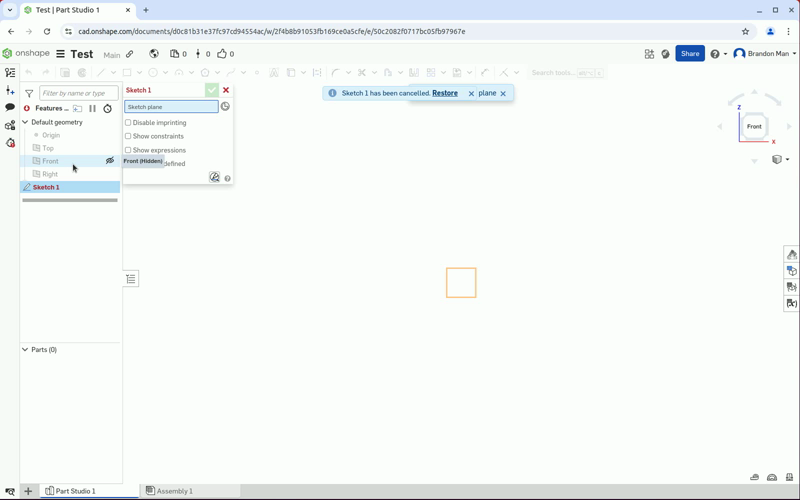
click(73, 163)
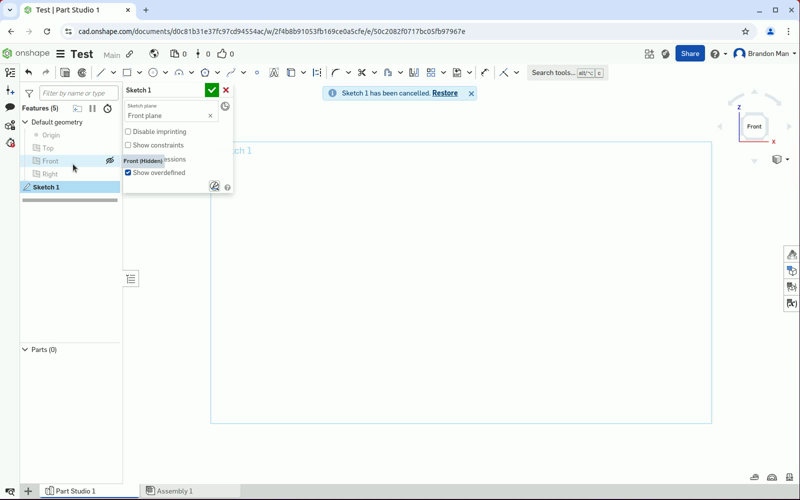
mouse_move(73, 352)
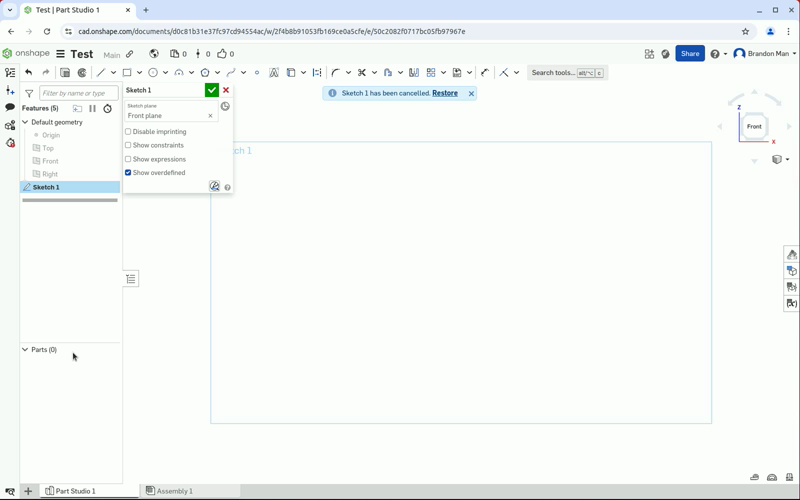
key(y)
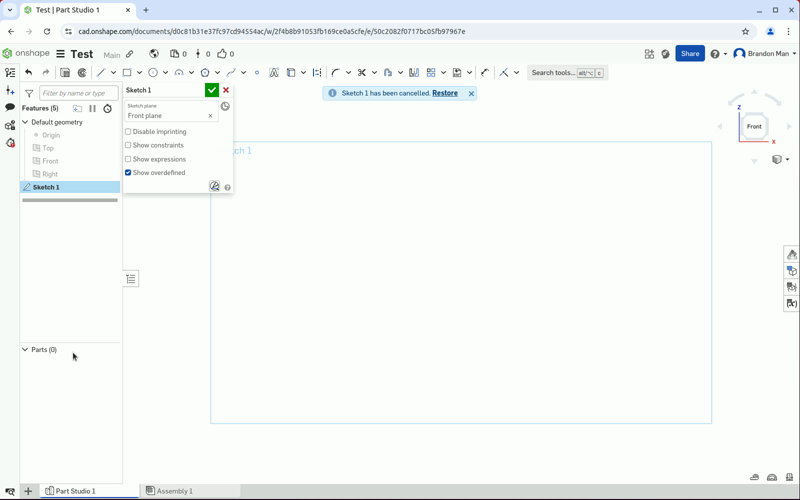
key(l)
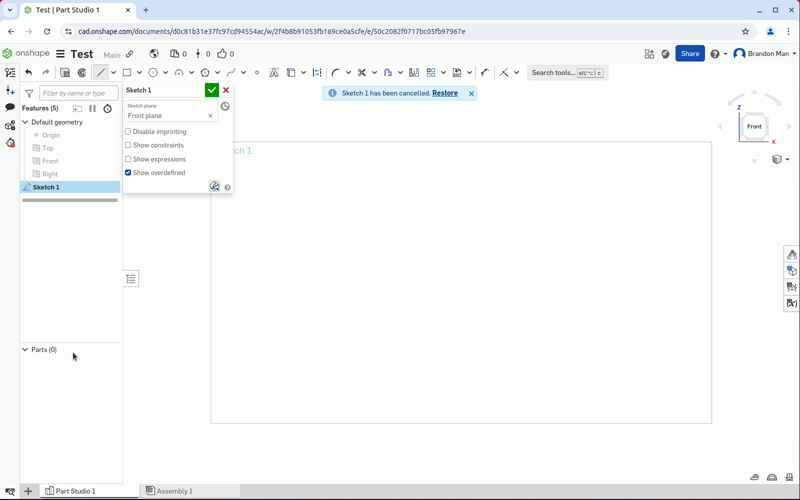
key_down(shift)
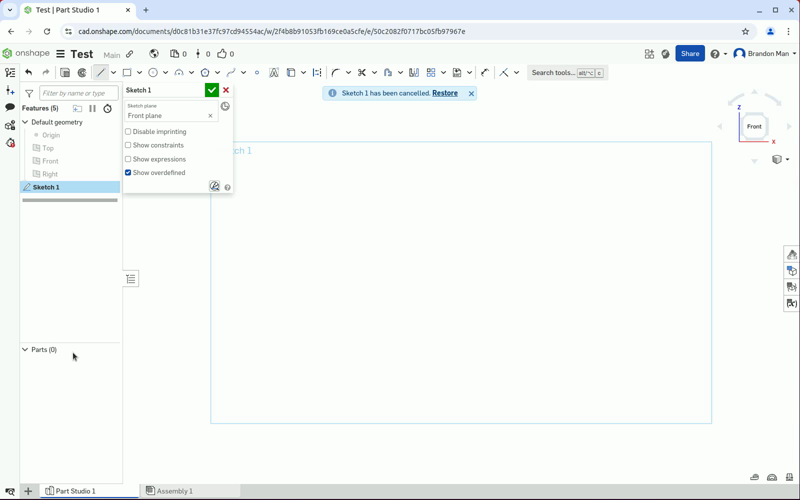
mouse_move(460, 282)
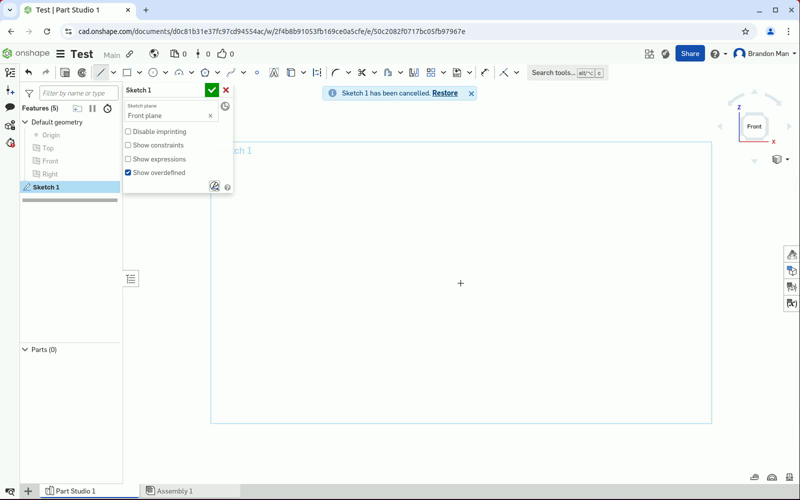
click(460, 282)
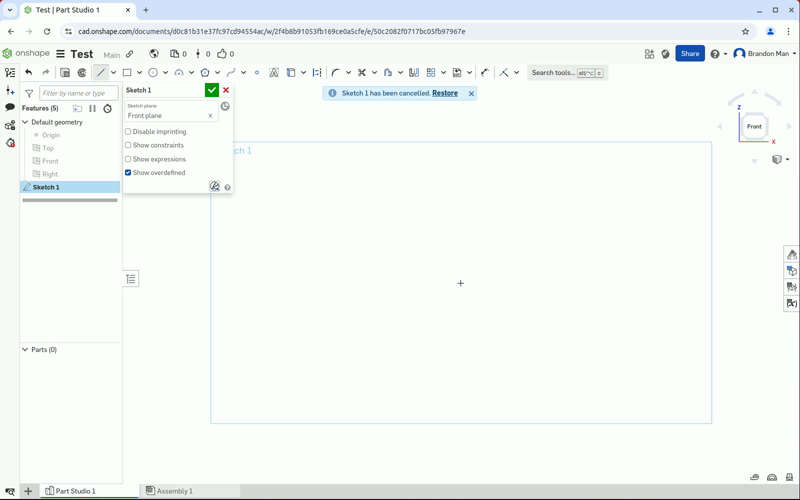
key_up(shift)
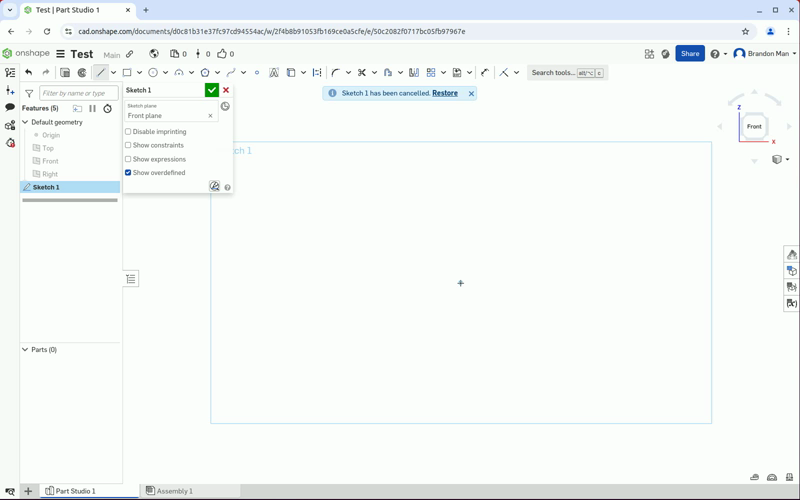
key_down(shift)
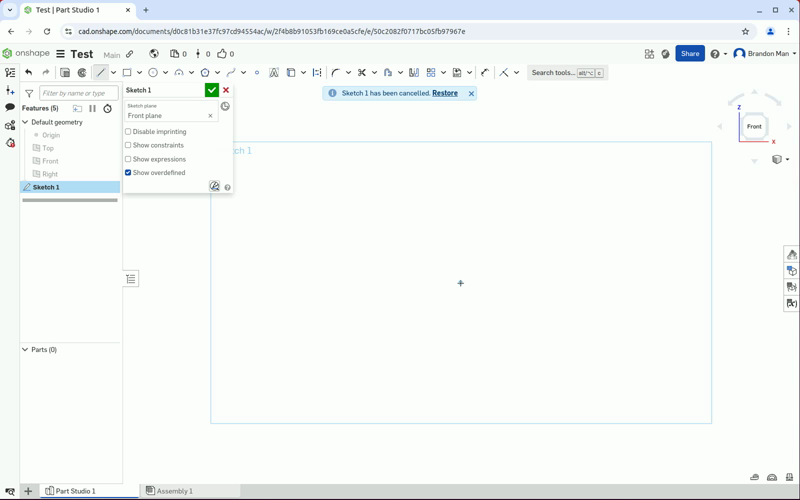
mouse_move(573, 282)
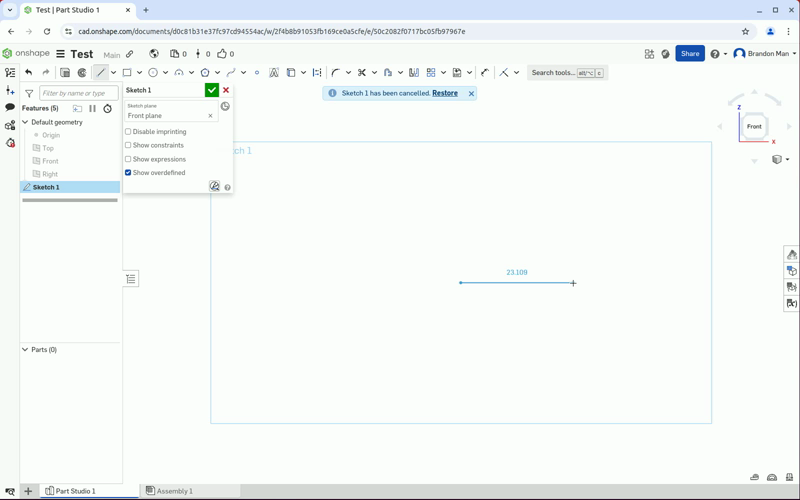
click(573, 282)
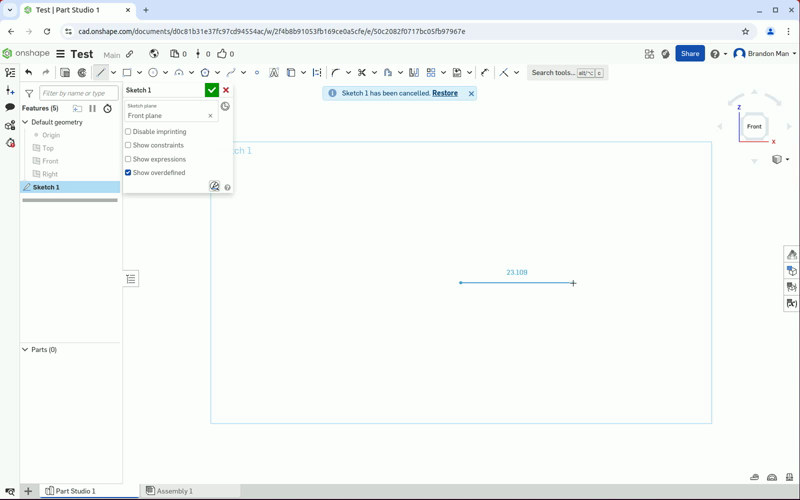
key_up(shift)
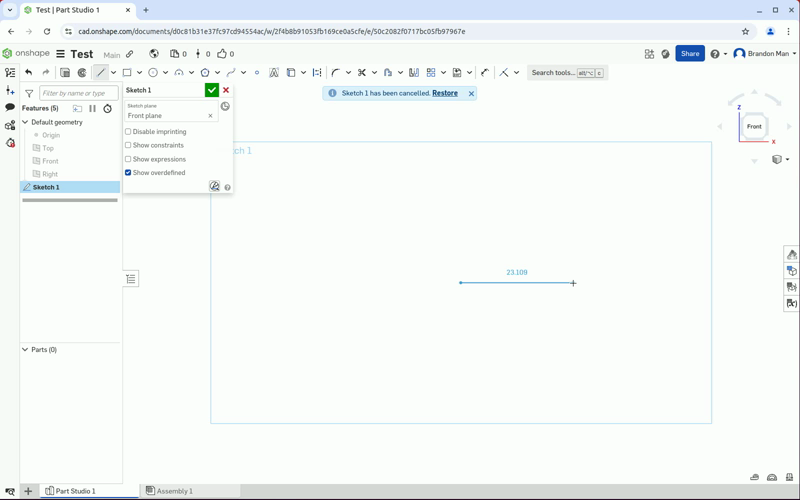
key_down(shift)
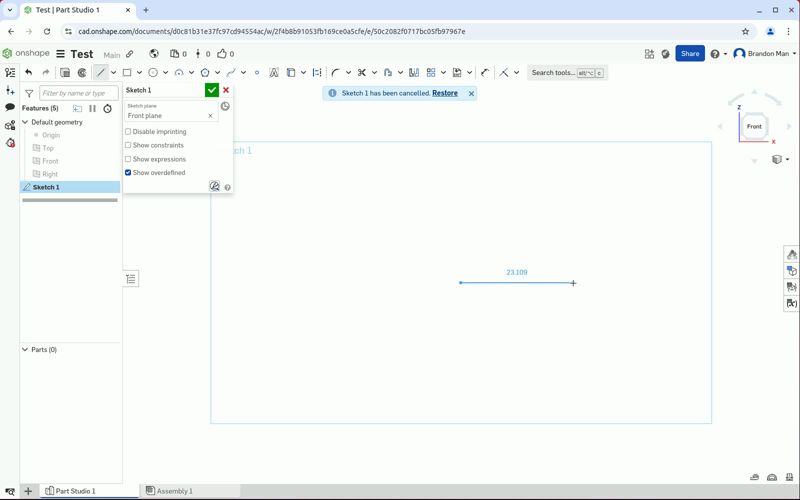
mouse_move(589, 282)
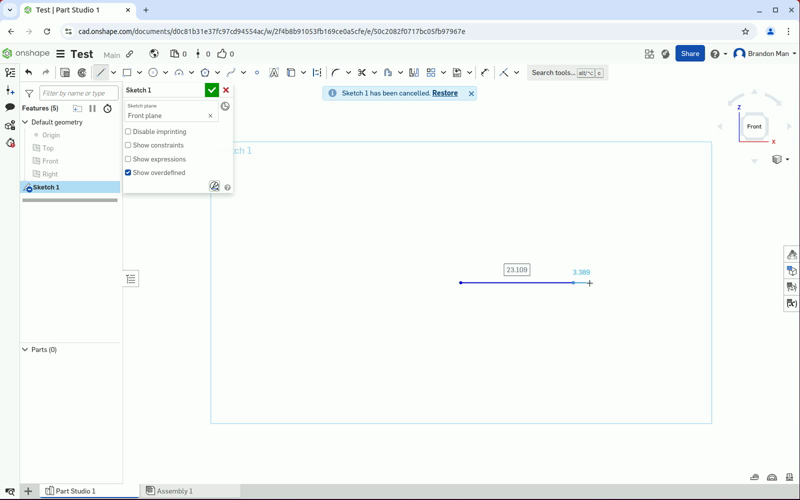
mouse_move(573, 235)
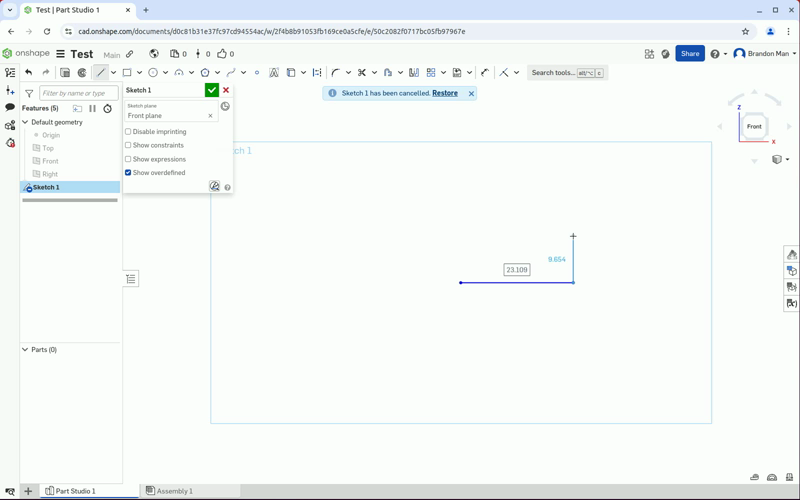
click(573, 235)
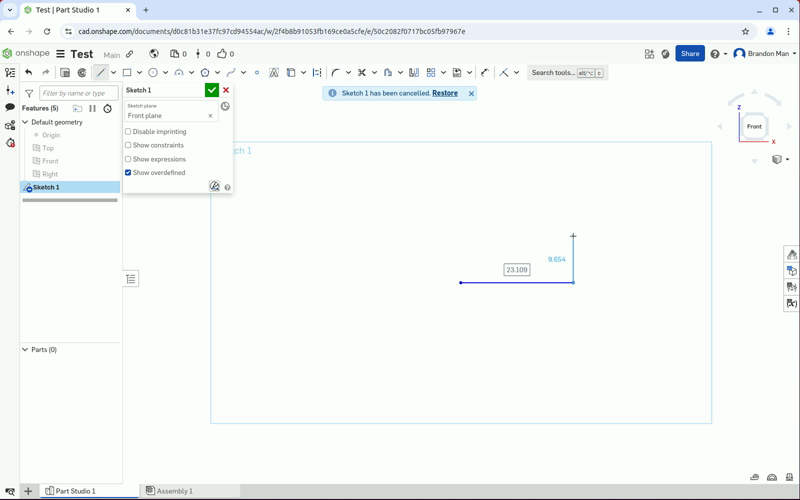
key_up(shift)
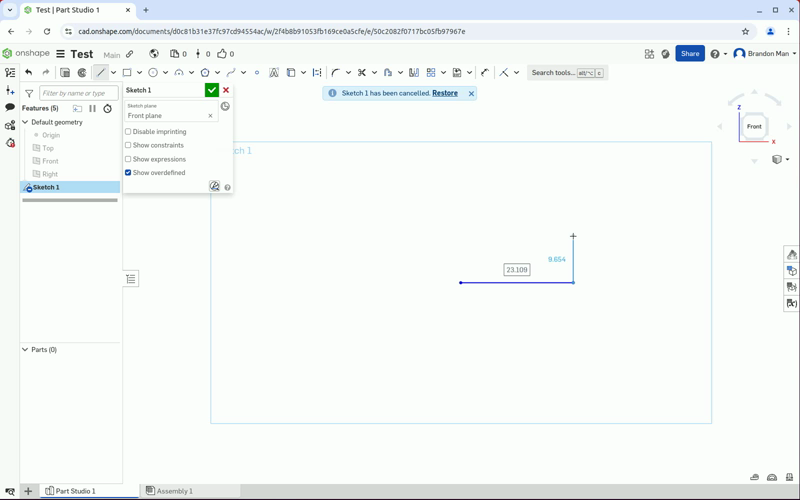
key_down(shift)
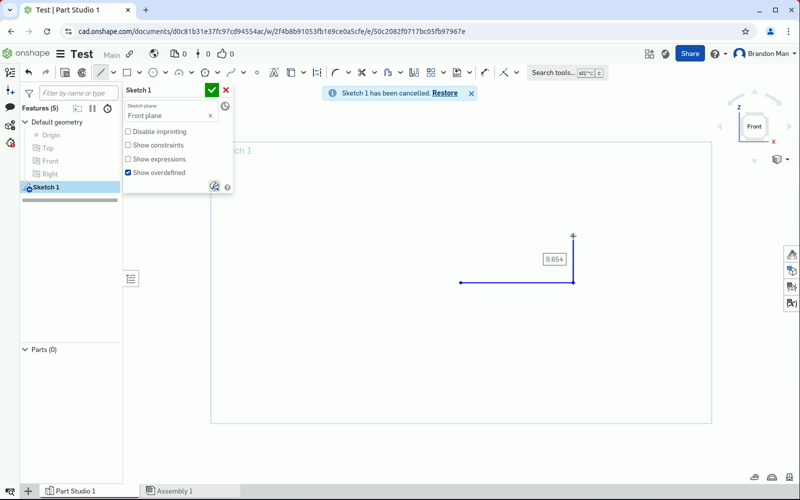
mouse_move(460, 235)
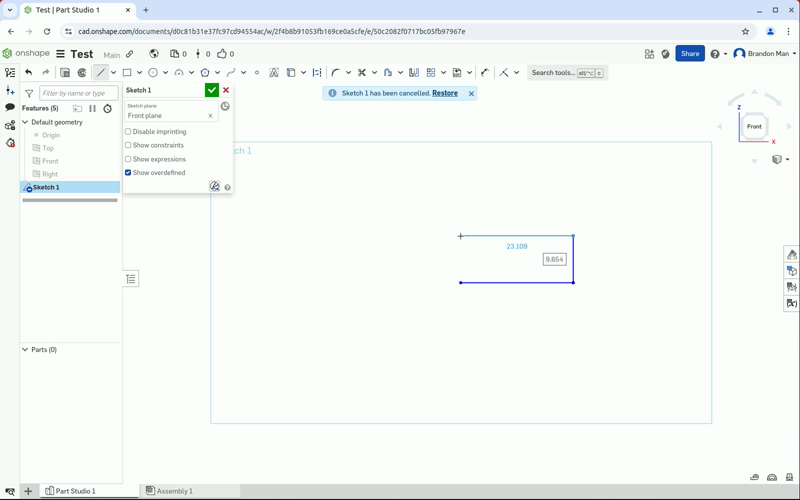
click(460, 235)
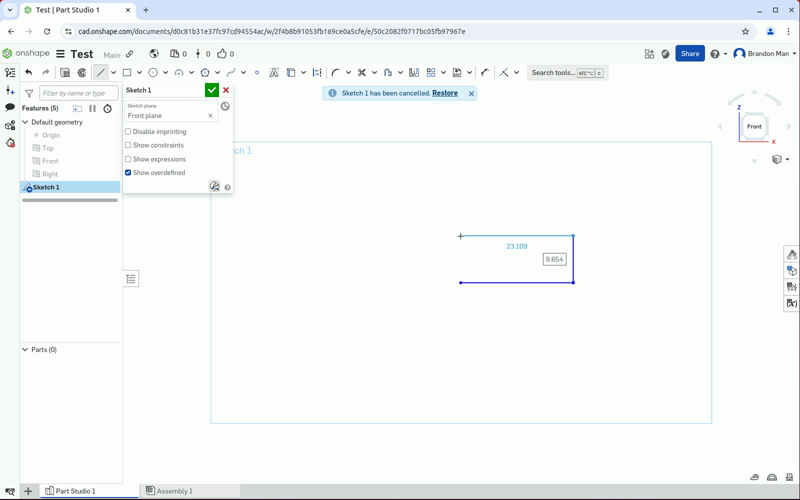
key_up(shift)
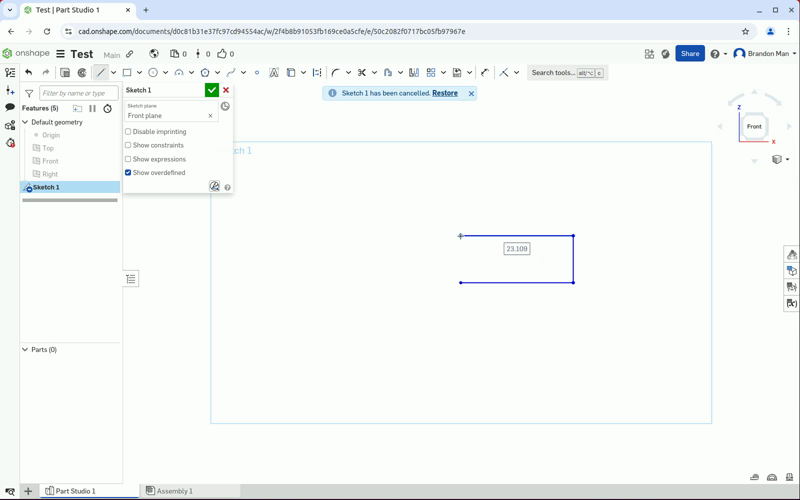
mouse_move(490, 235)
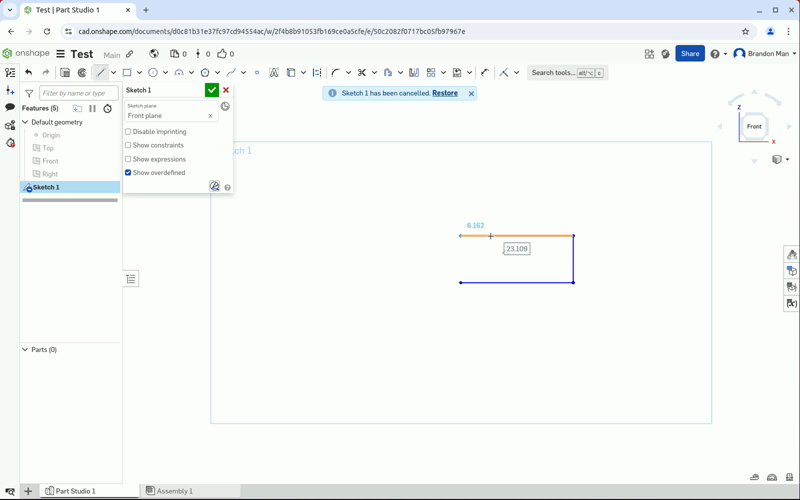
key_down(shift)
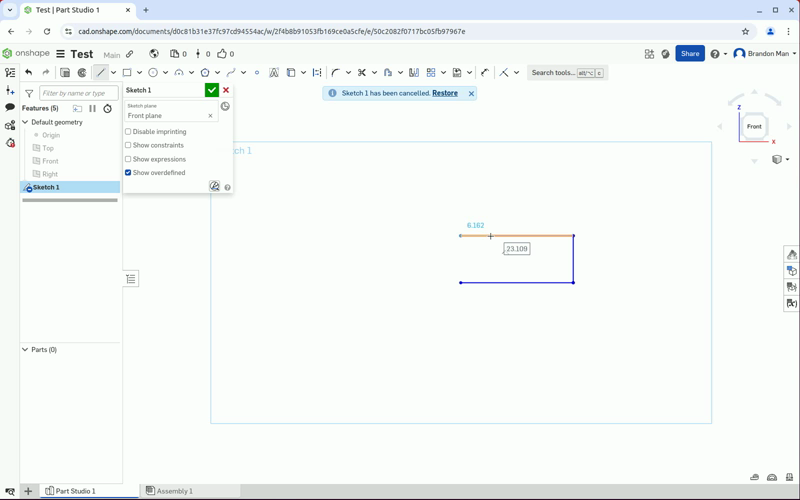
mouse_move(460, 282)
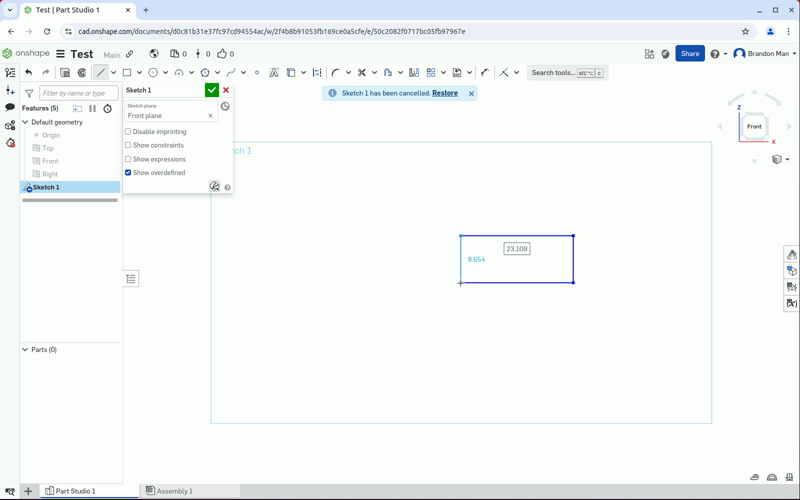
key_up(shift)
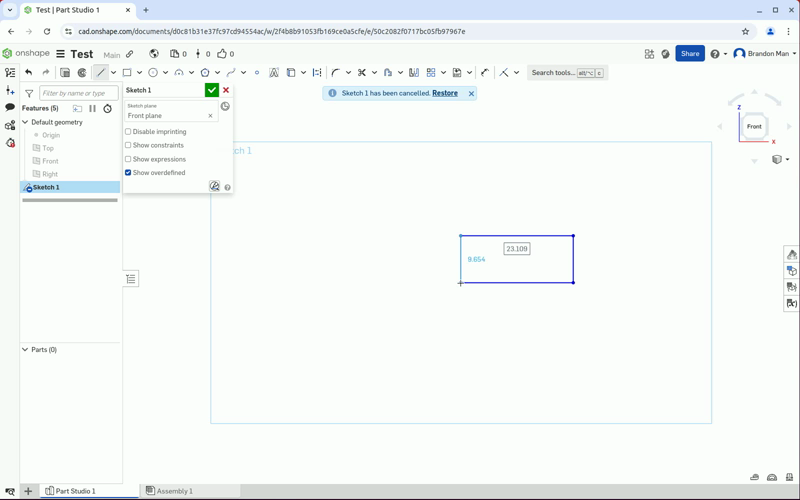
click(460, 282)
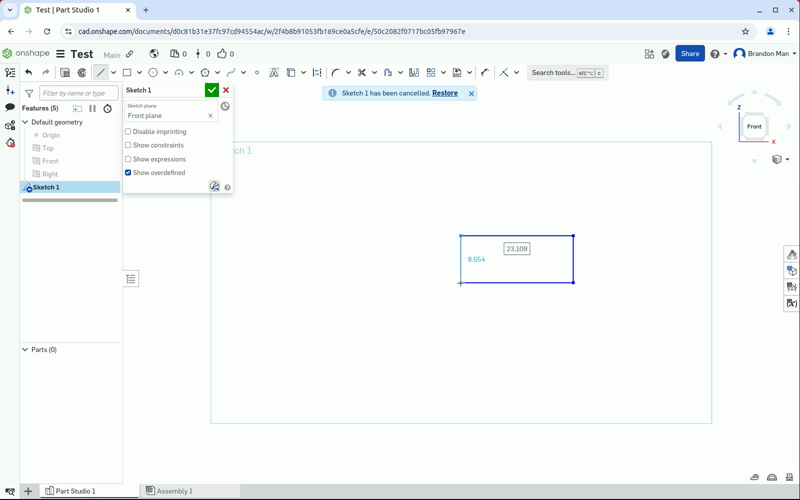
key(esc)
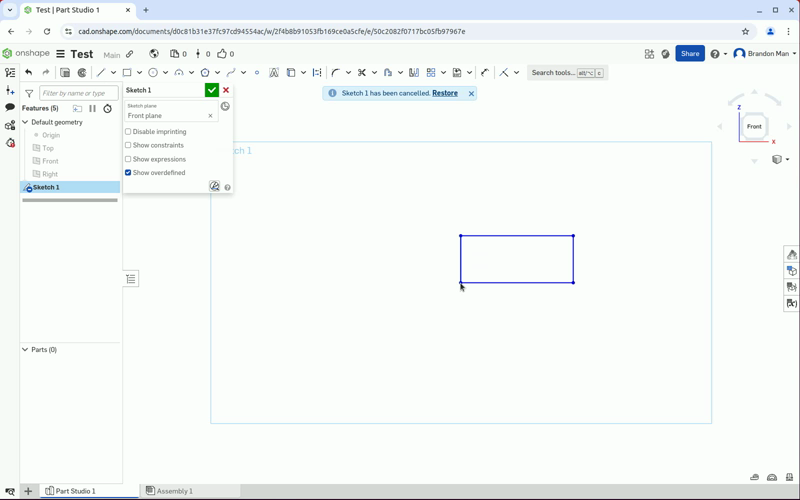
mouse_move(543, 260)
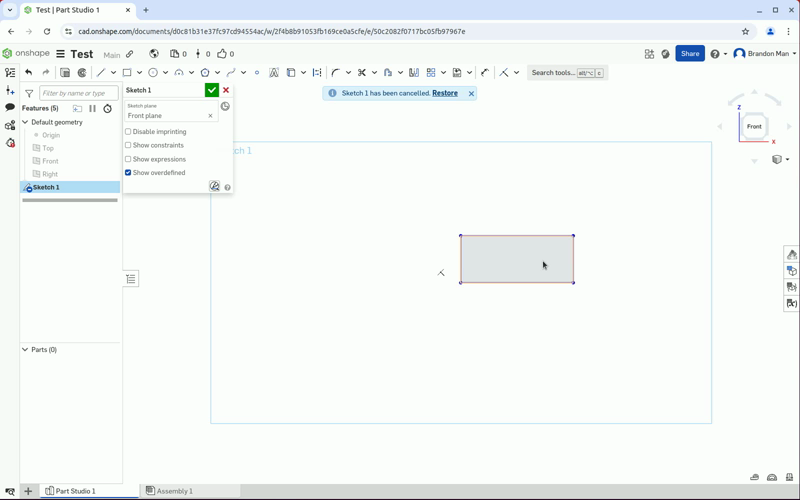
click(543, 260)
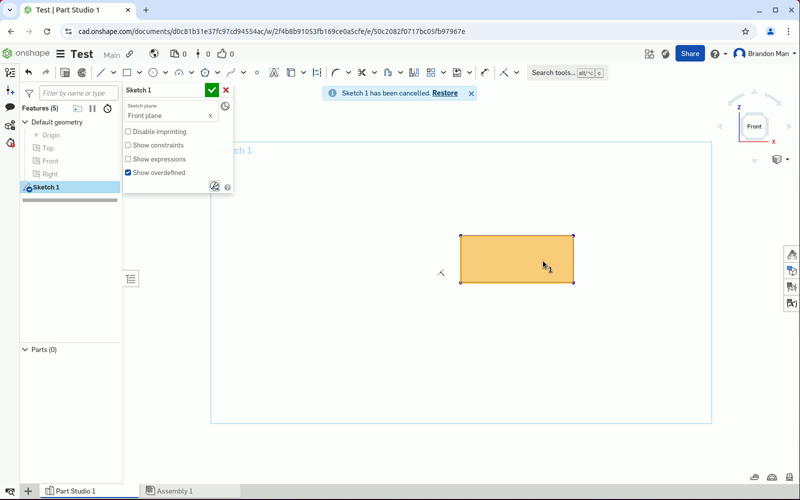
mouse_move(73, 352)
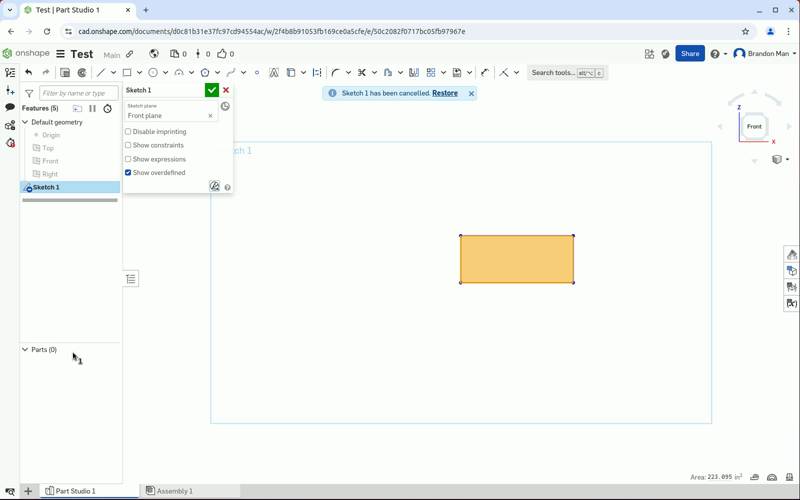
key(shift+y)
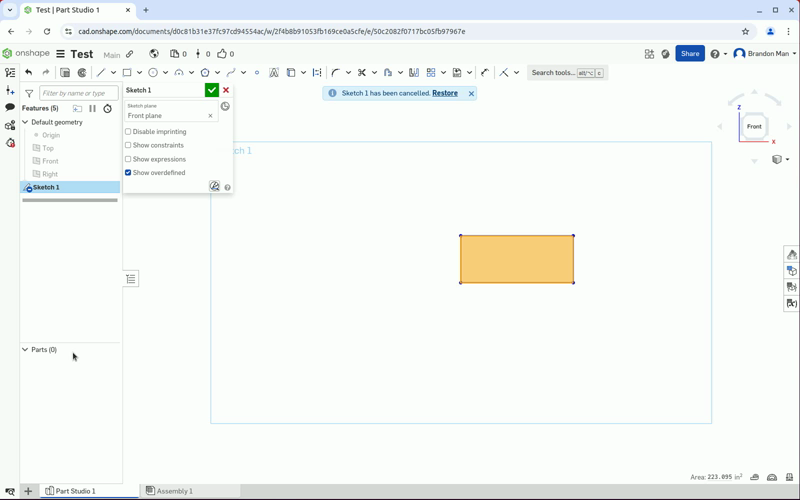
key(shift+e)
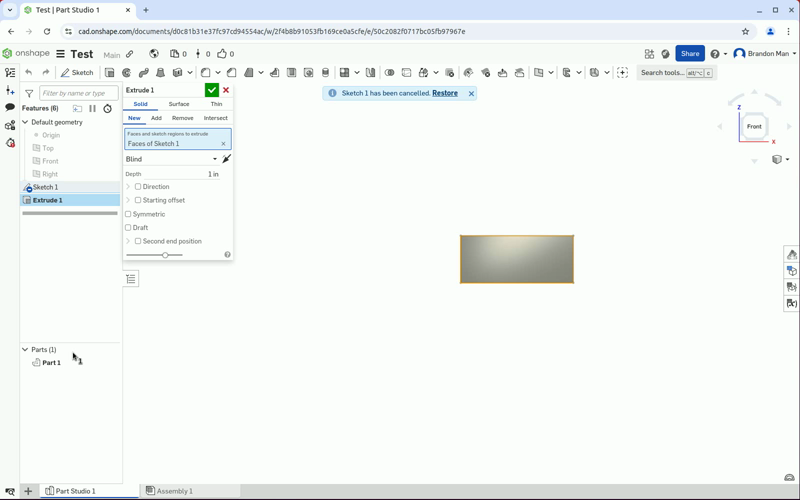
mouse_move(143, 106)
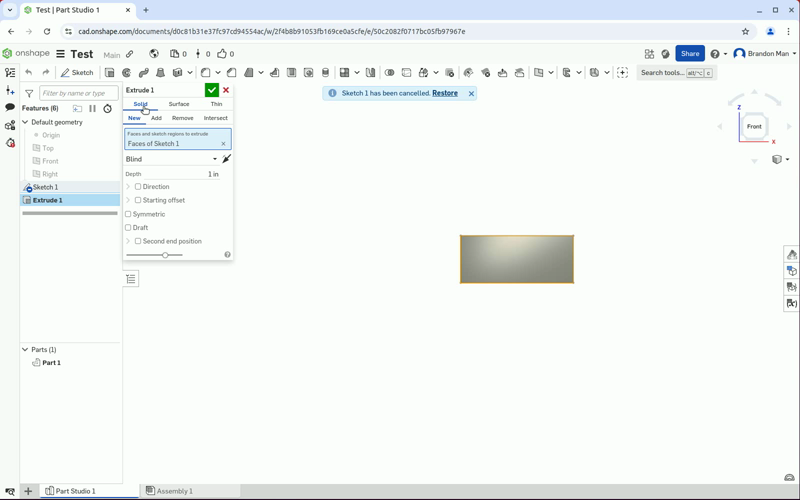
click(143, 106)
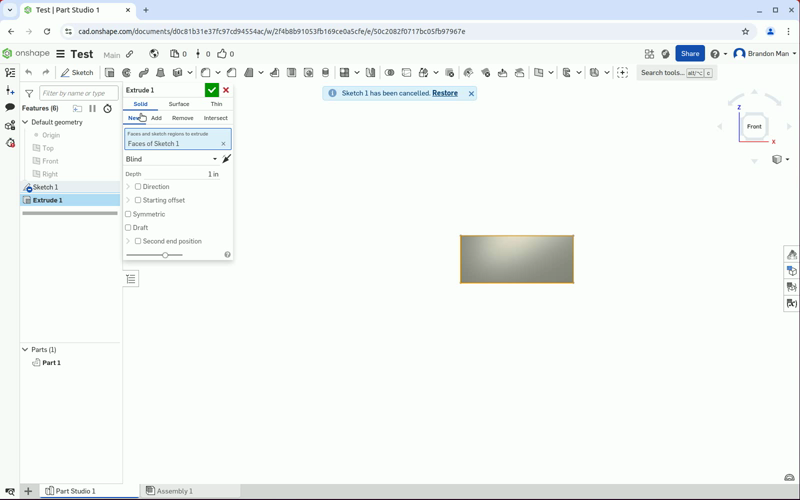
mouse_move(137, 120)
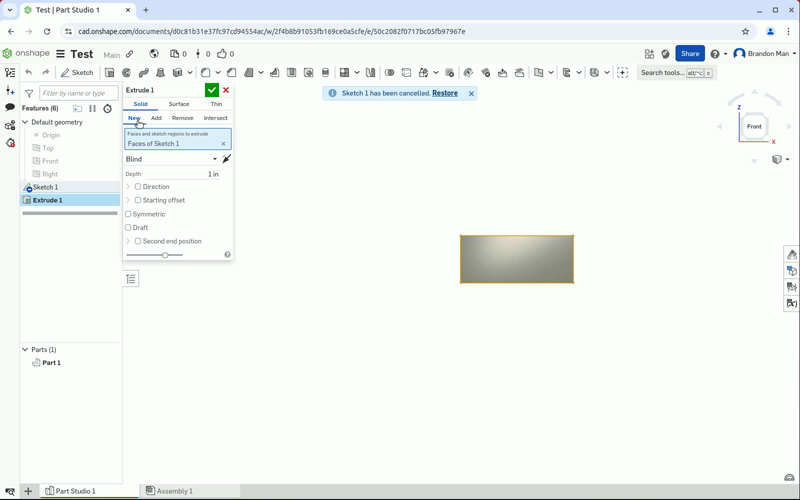
click(137, 120)
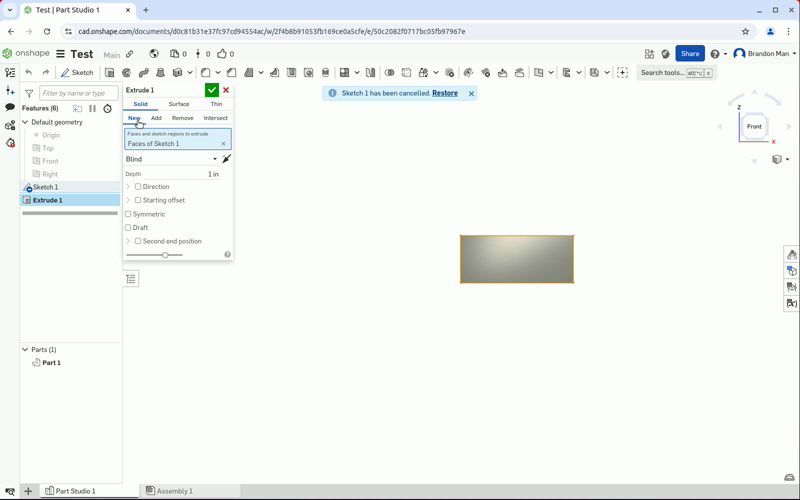
key(tab, 4)
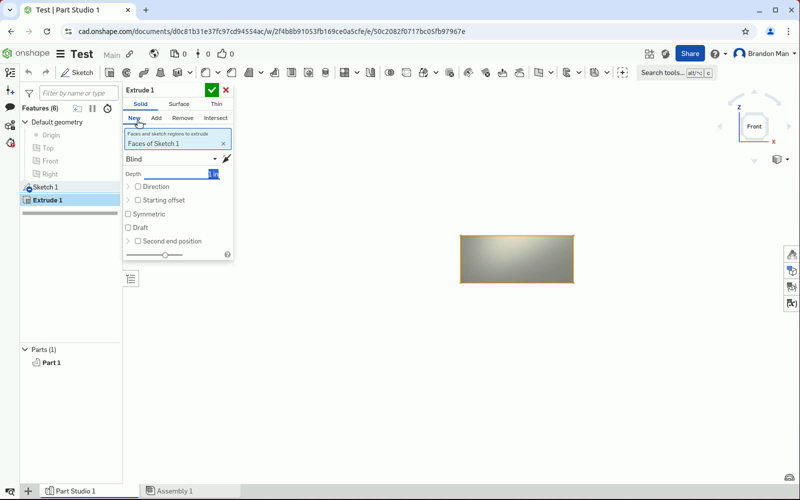
text(1.685)
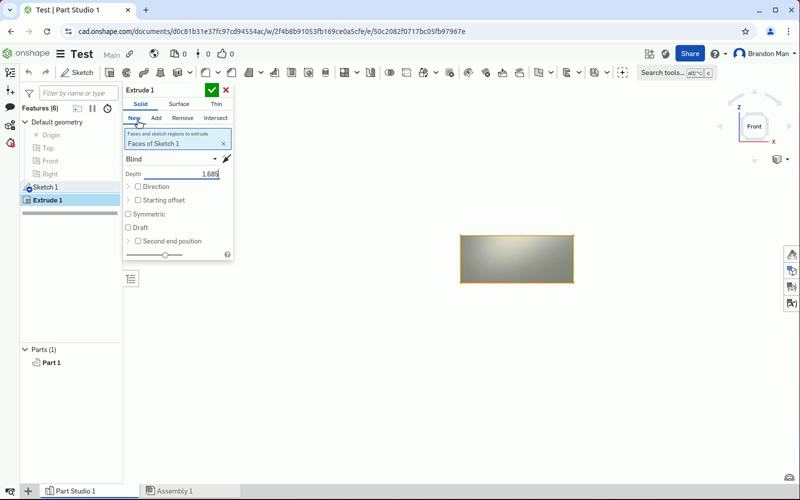
key(enter)
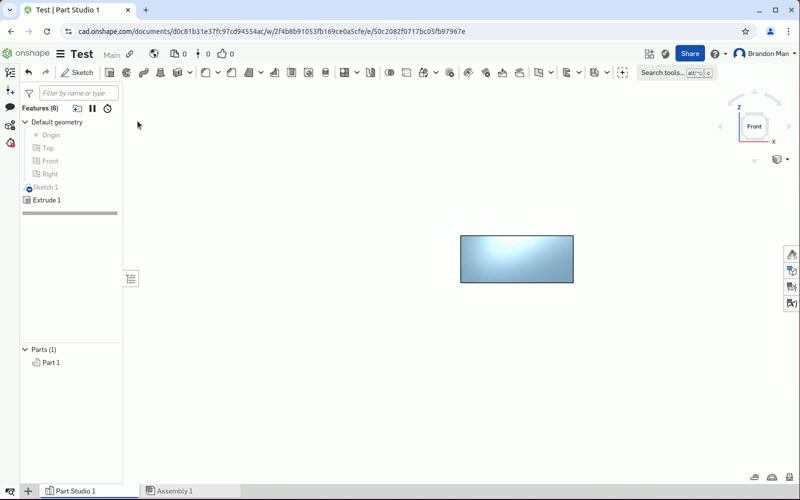
key(shift+h)
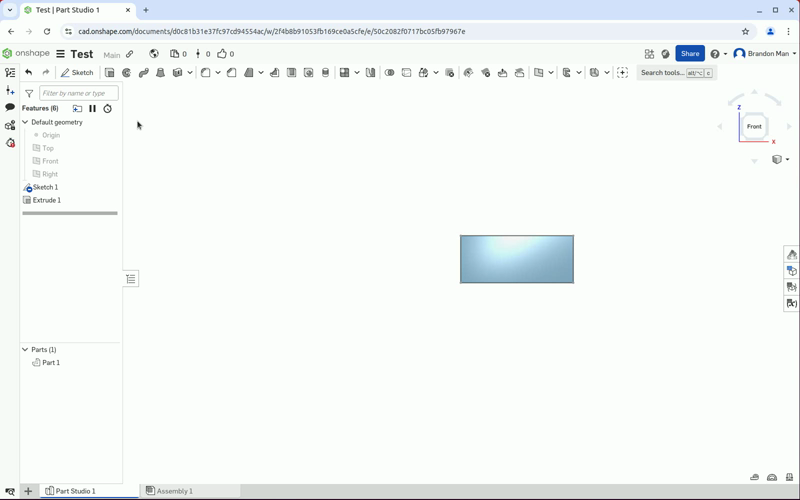
key(shift+h)
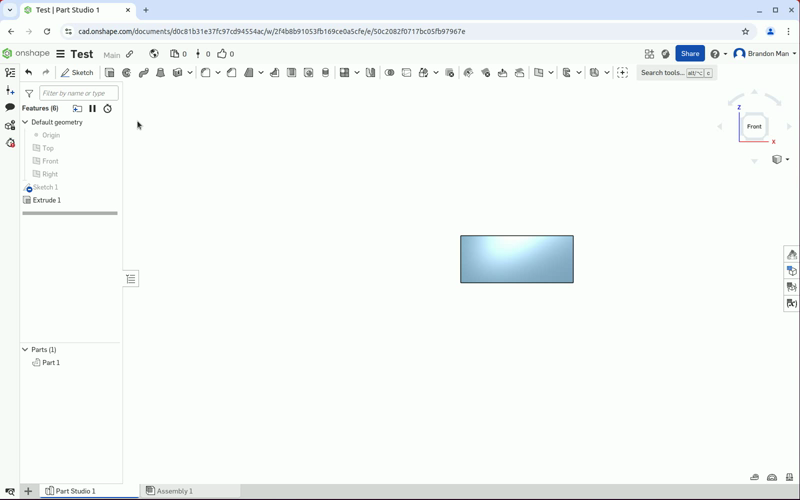
mouse_move(73, 189)
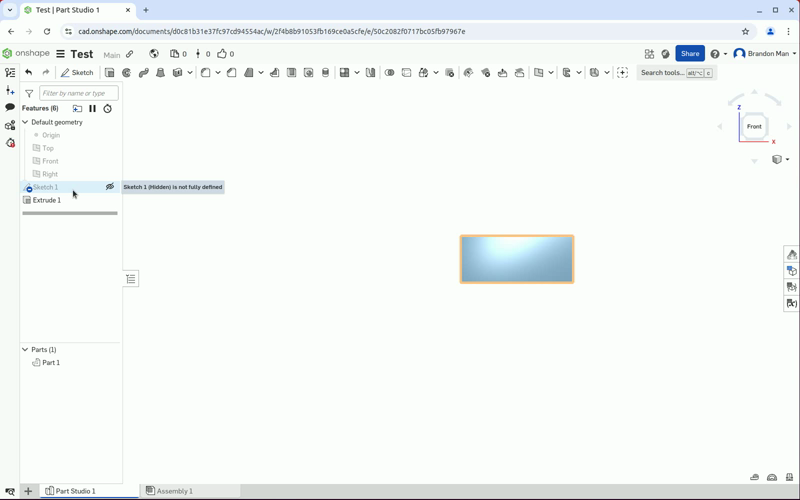
click(73, 189)
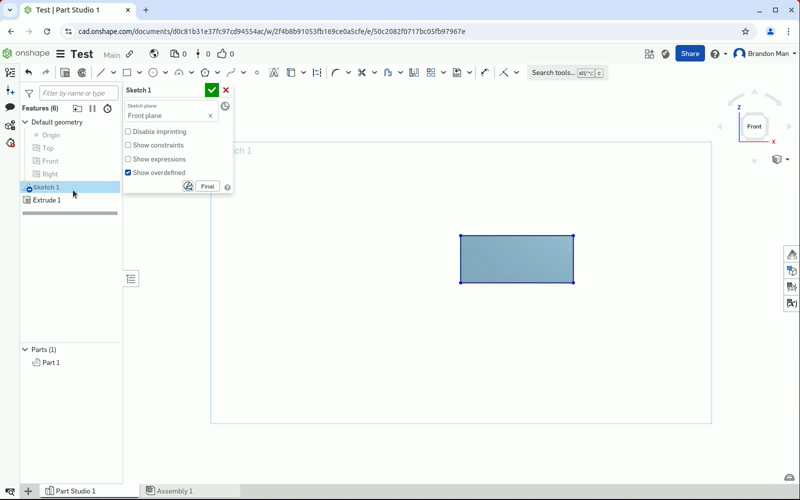
mouse_move(229, 92)
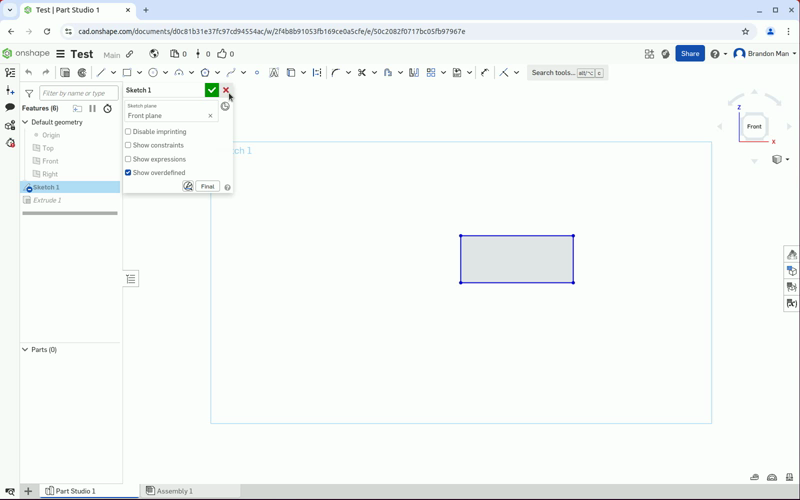
click(229, 92)
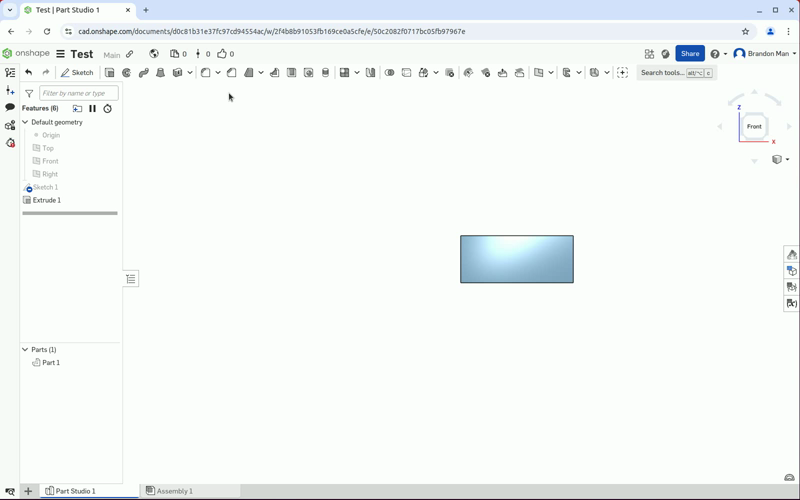
mouse_move(541, 75)
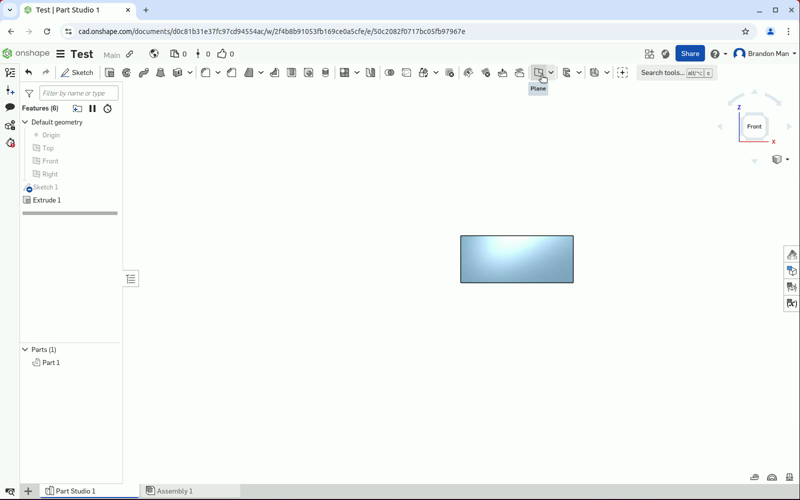
click(541, 75)
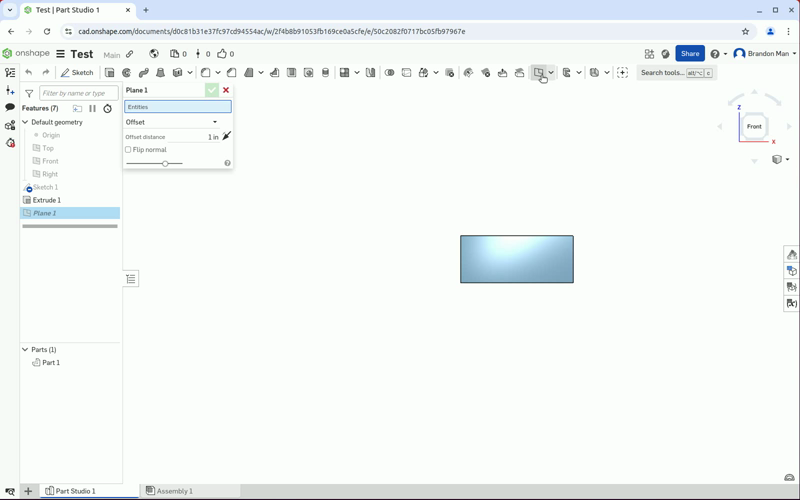
mouse_move(73, 163)
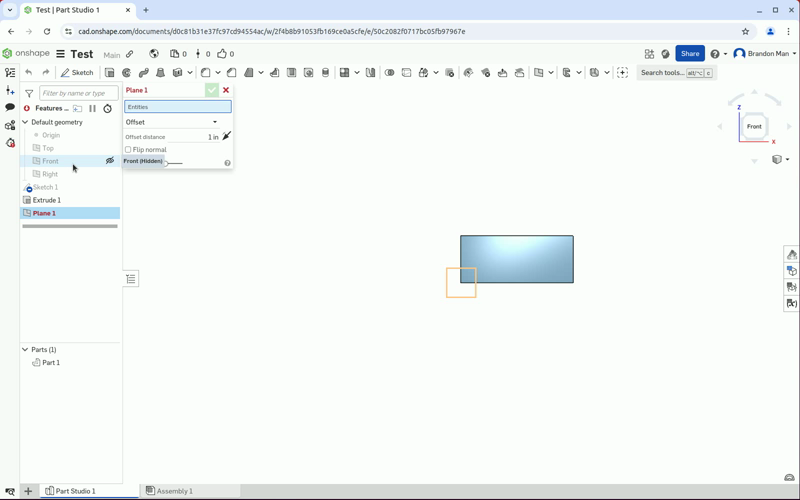
click(73, 163)
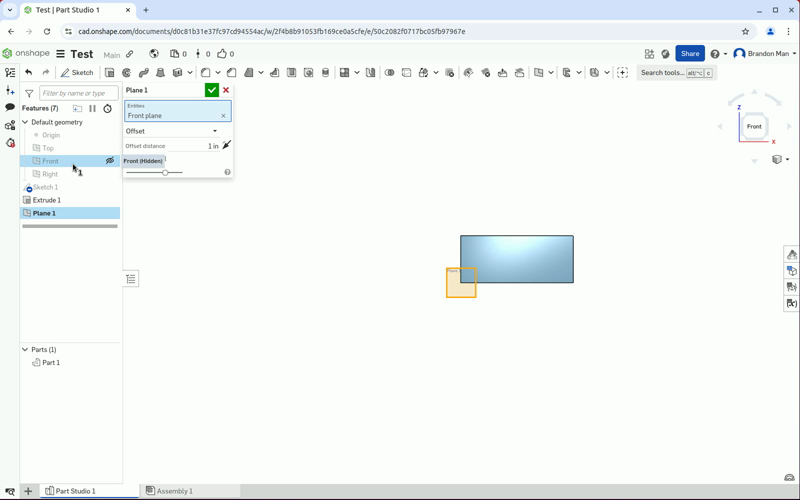
key(tab, 2)
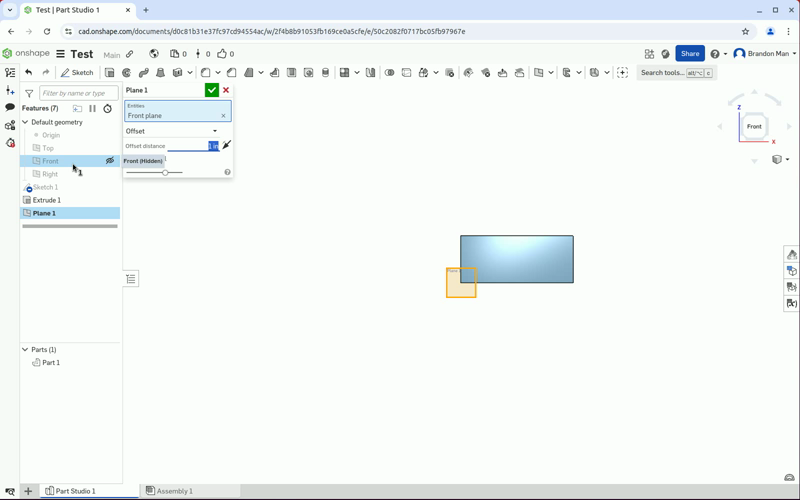
text(1.695)
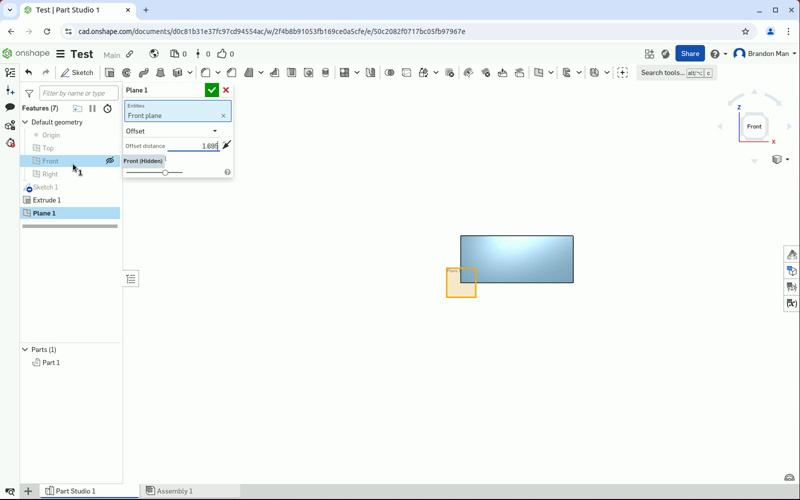
key(enter, 2)
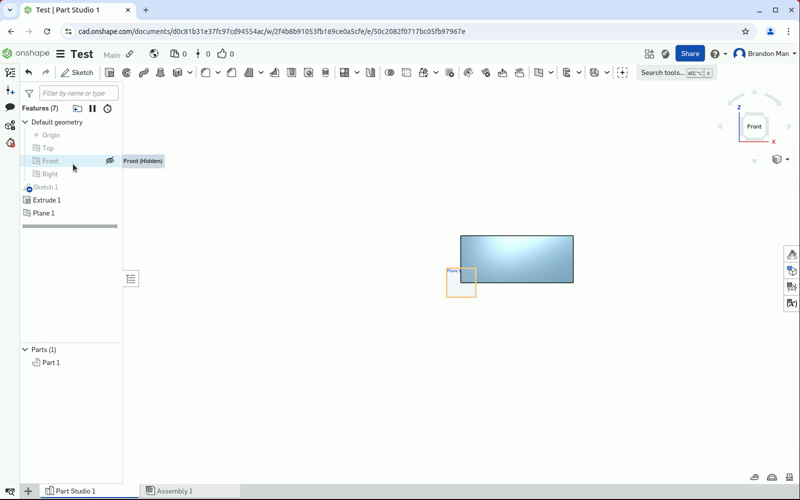
key(shift+s)
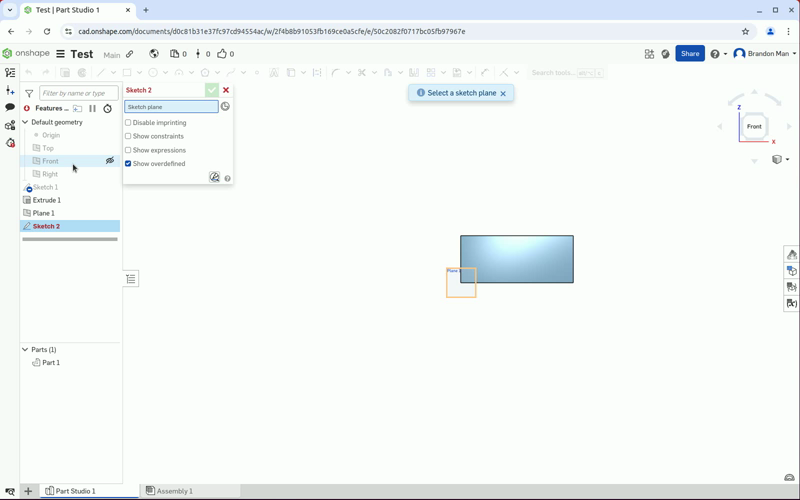
mouse_move(73, 215)
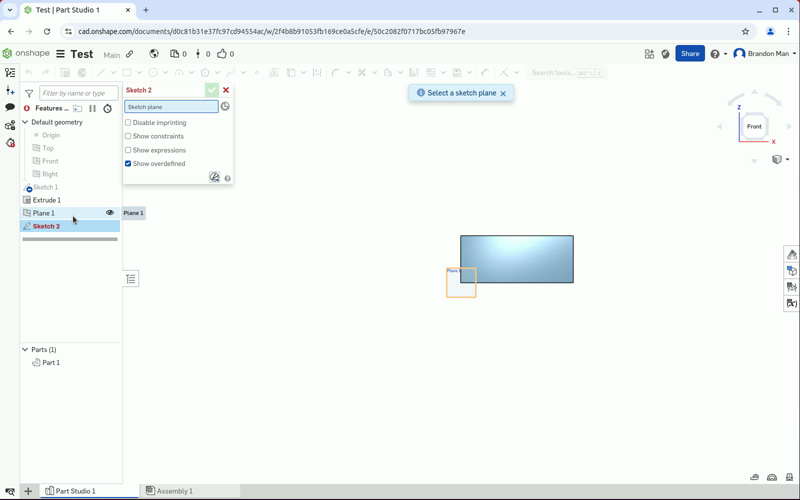
click(73, 215)
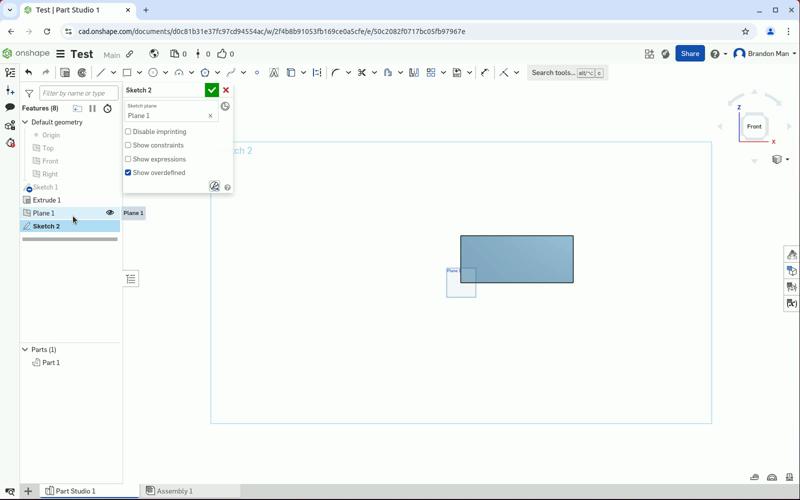
mouse_move(73, 352)
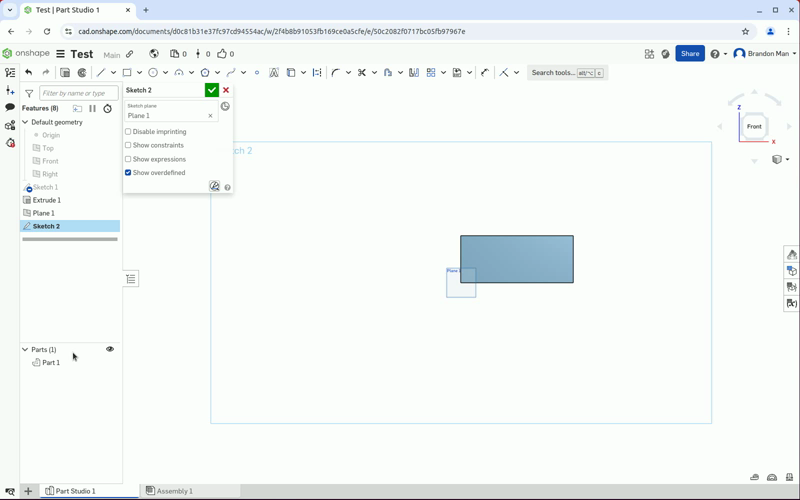
key(y)
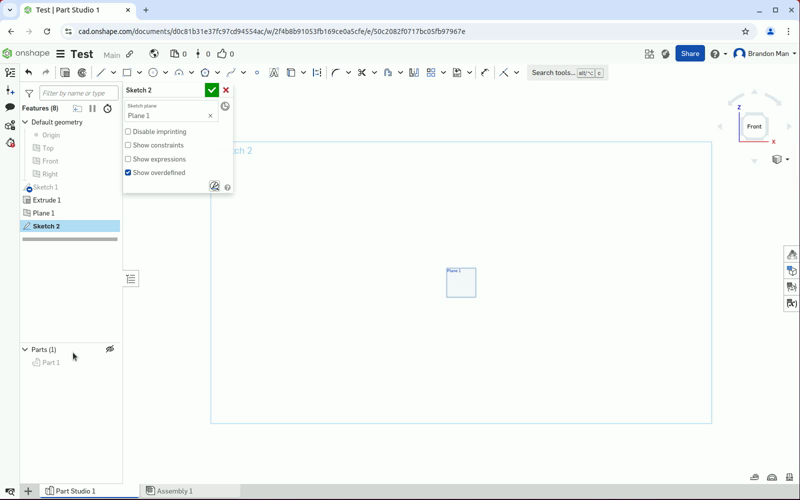
key(c)
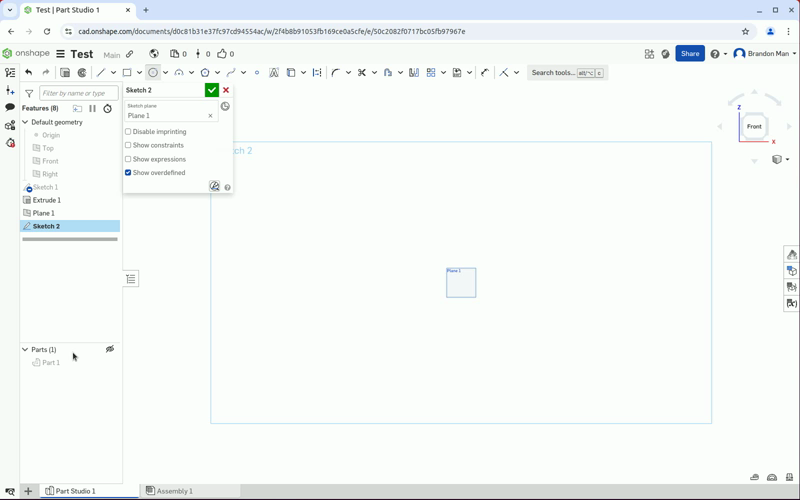
key_down(shift)
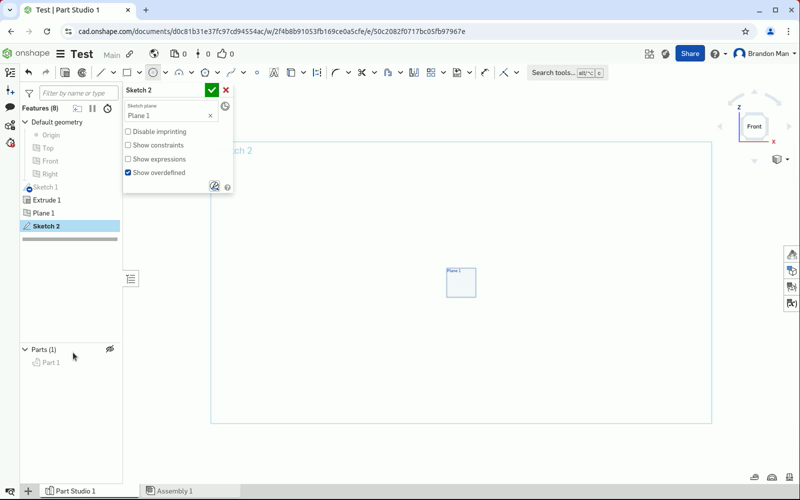
mouse_move(554, 261)
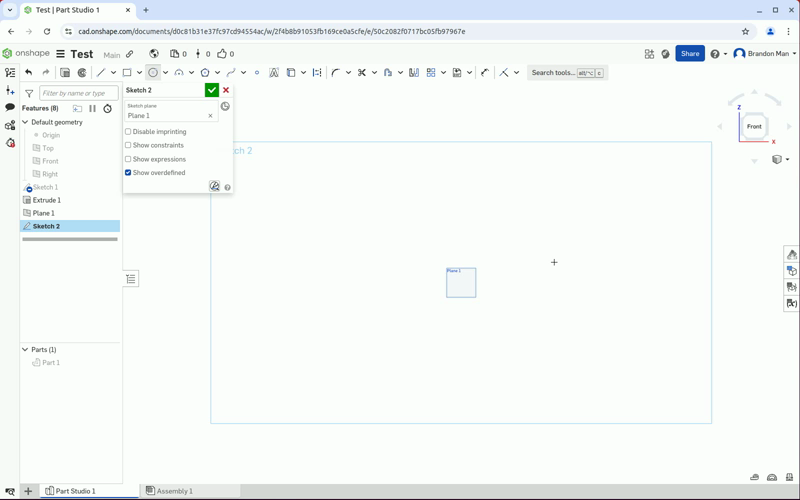
click(554, 261)
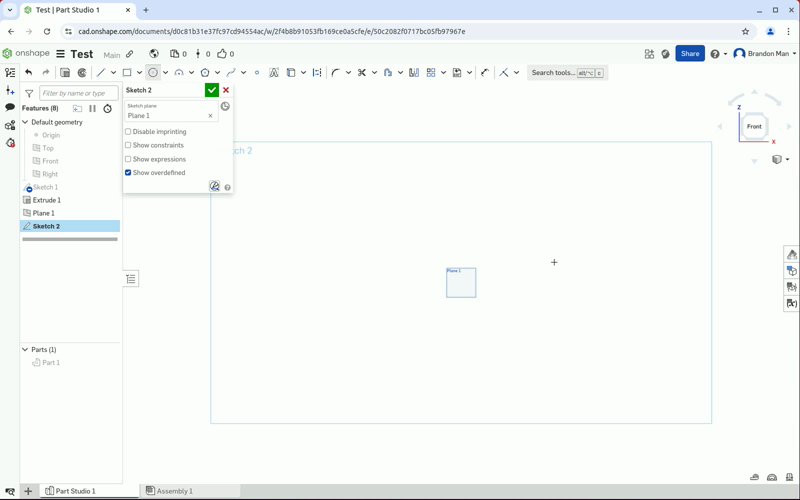
key_up(shift)
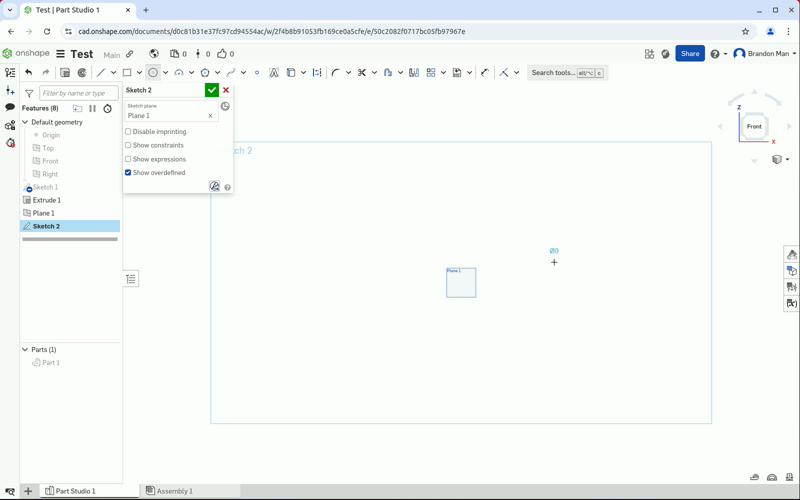
mouse_move(564, 261)
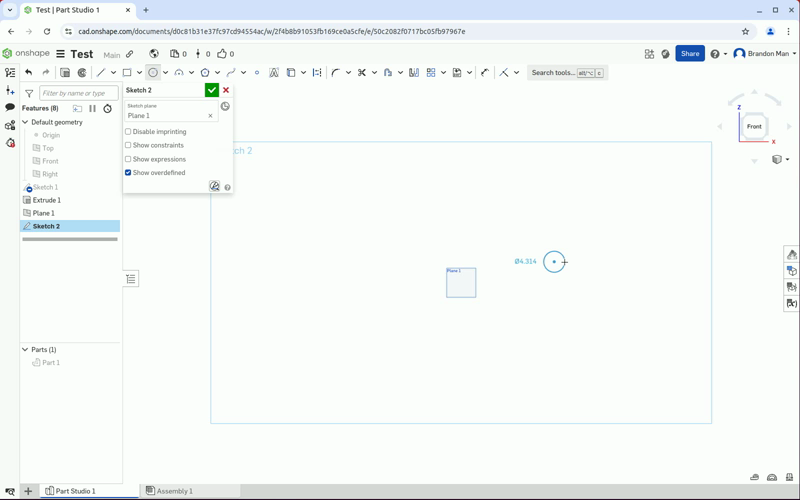
click(564, 261)
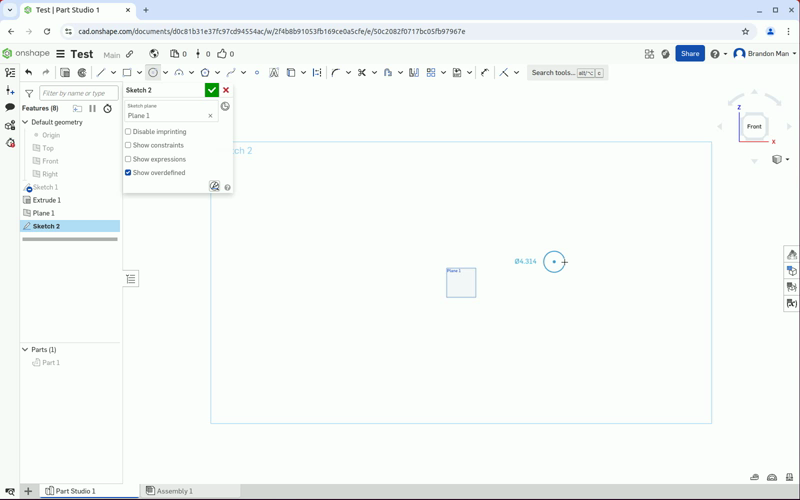
key(esc)
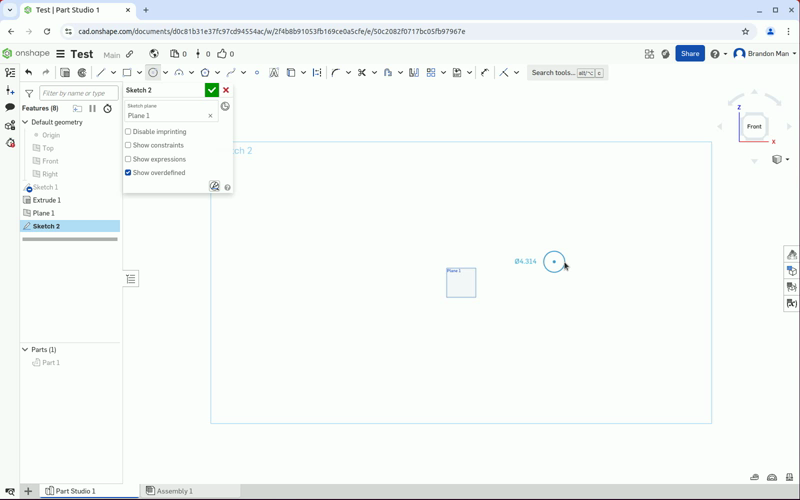
mouse_move(552, 260)
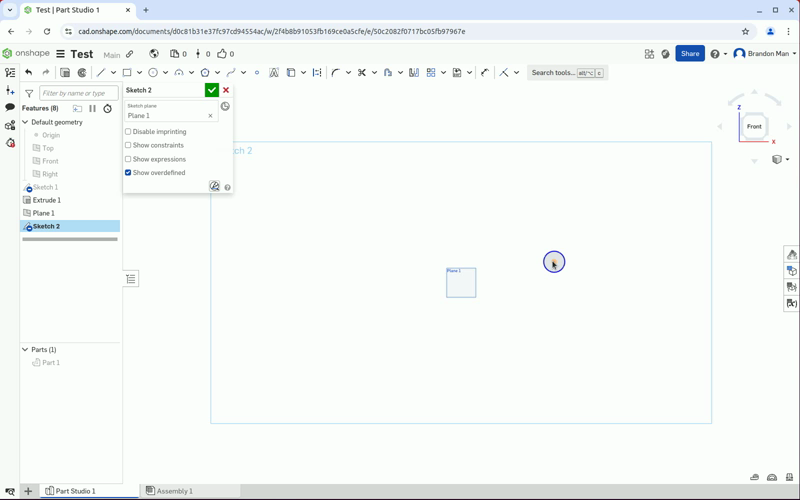
scroll(6)
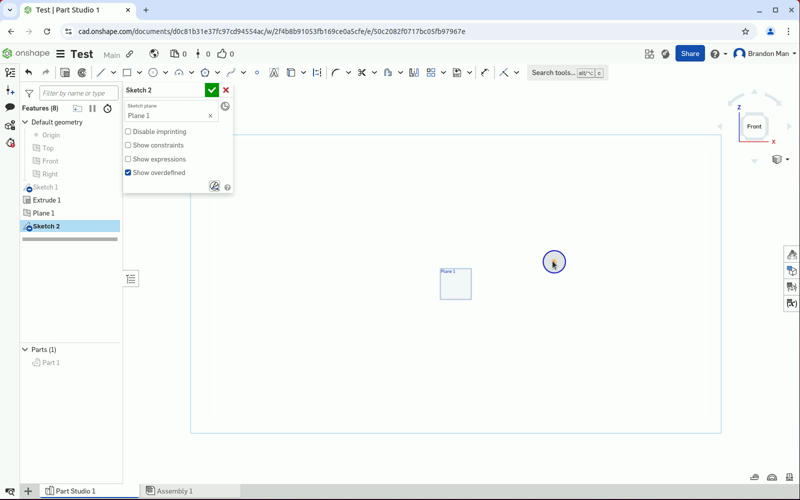
scroll(6)
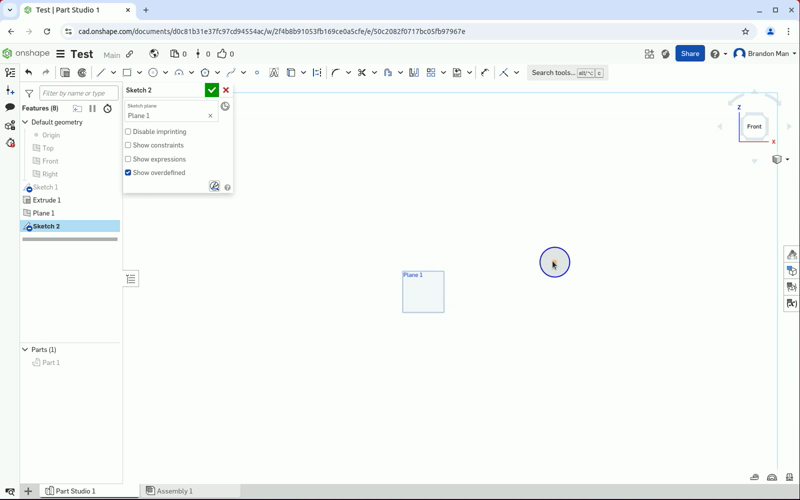
scroll(6)
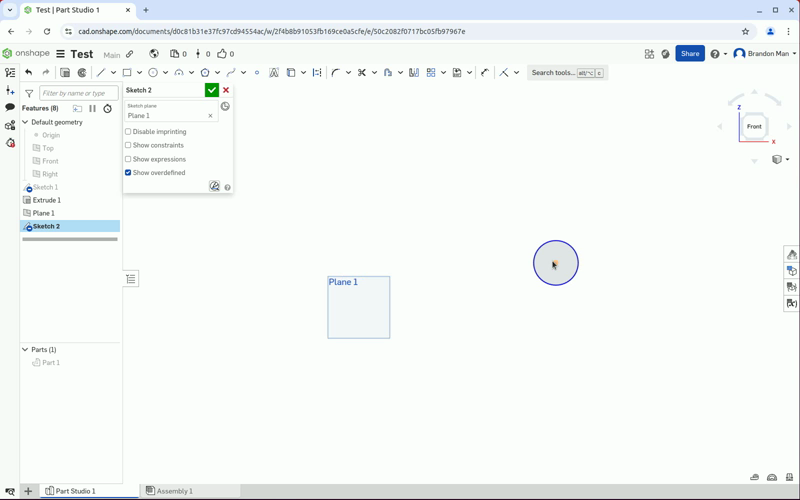
scroll(6)
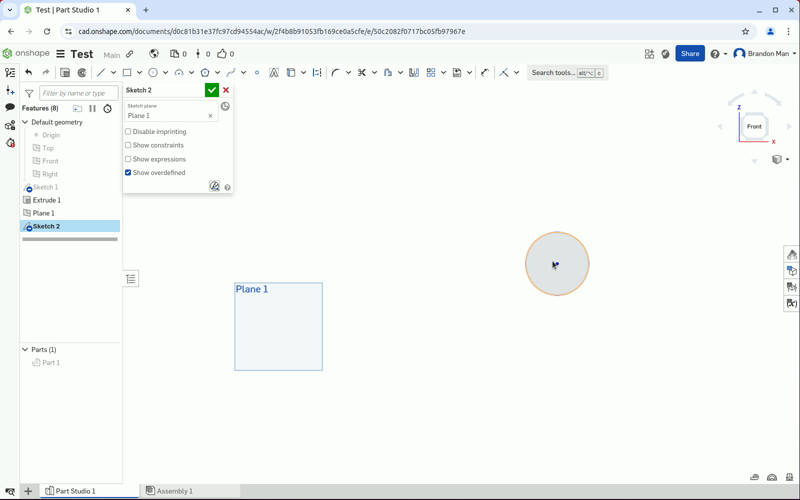
scroll(6)
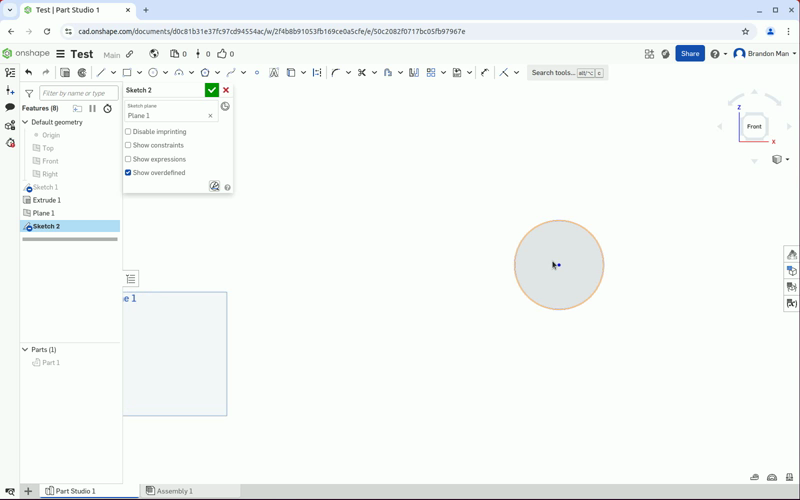
scroll(6)
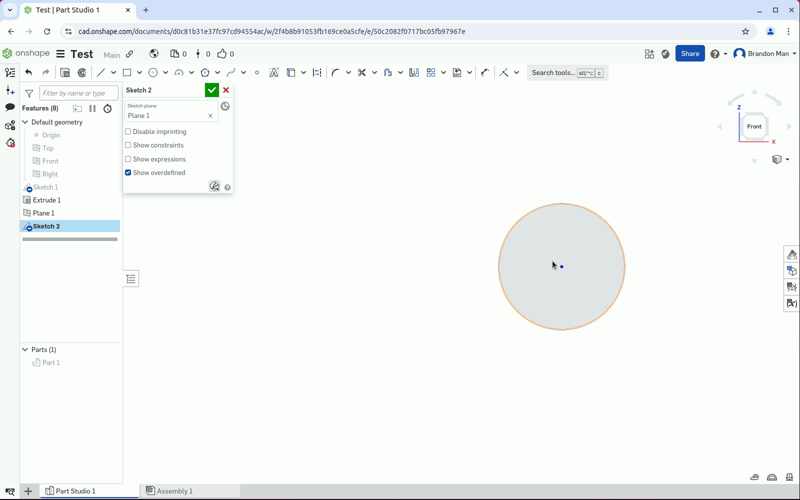
scroll(6)
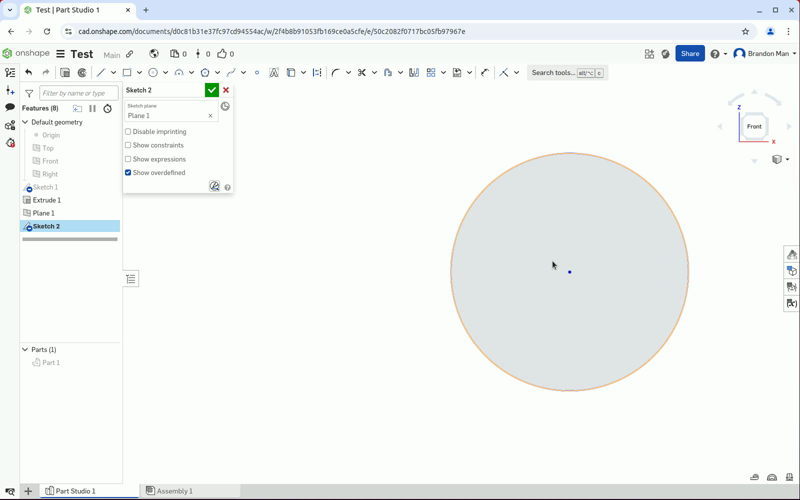
click(552, 260)
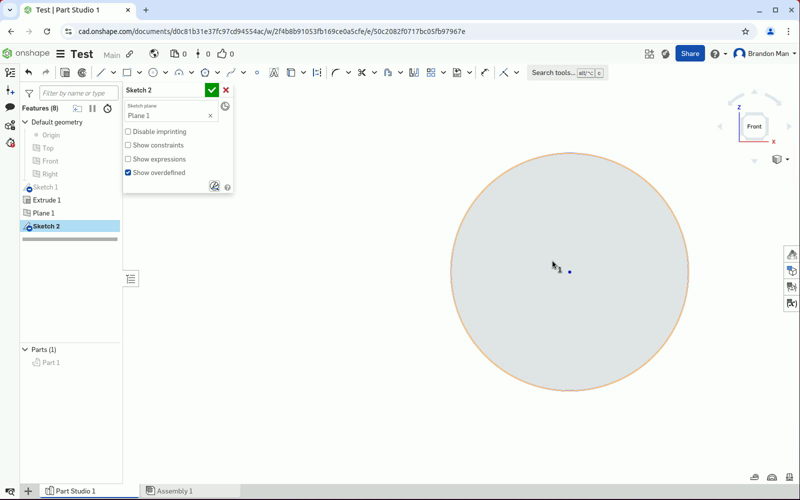
scroll(-6)
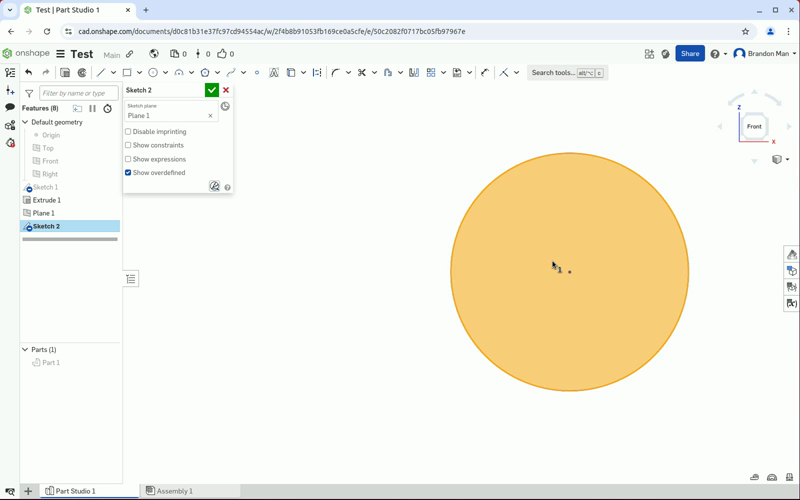
scroll(-6)
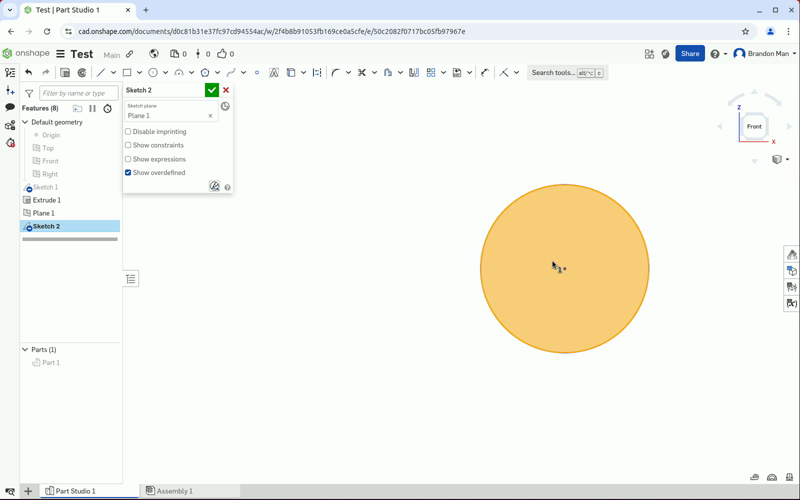
scroll(-6)
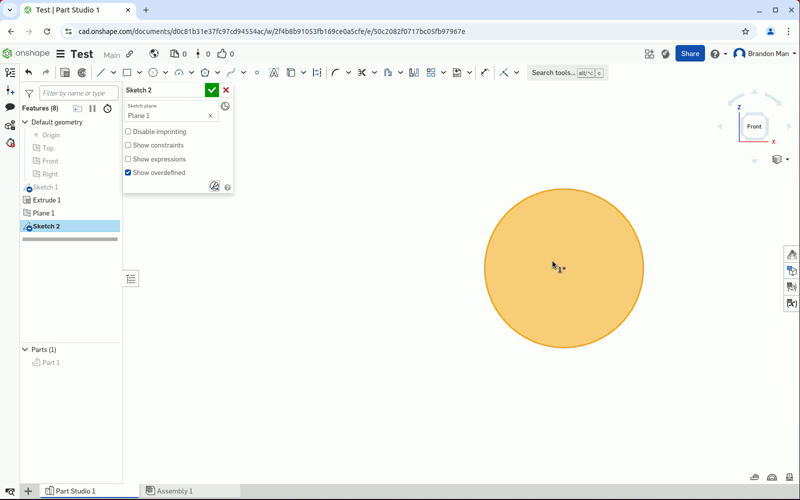
scroll(-6)
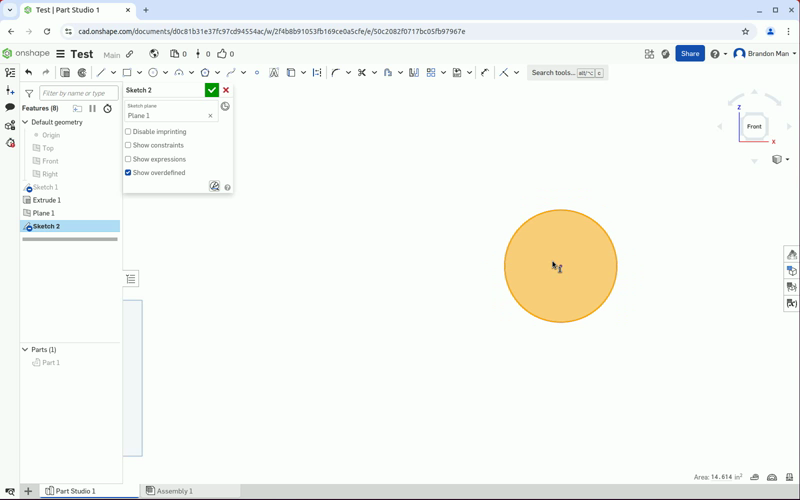
scroll(-6)
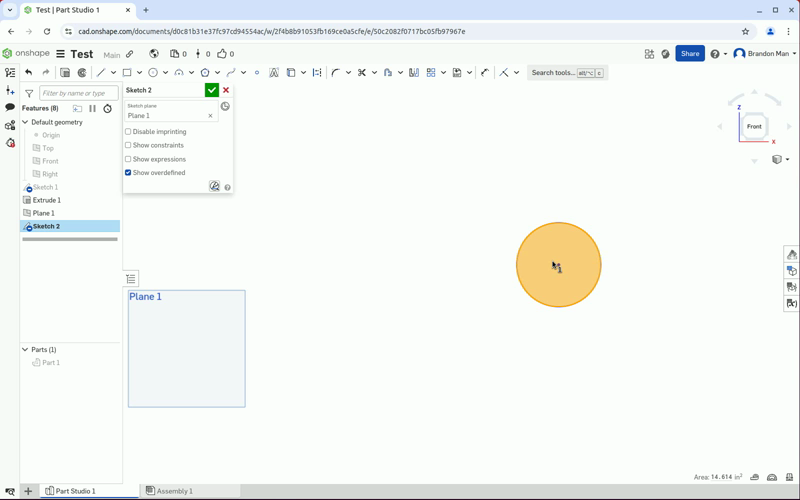
scroll(-6)
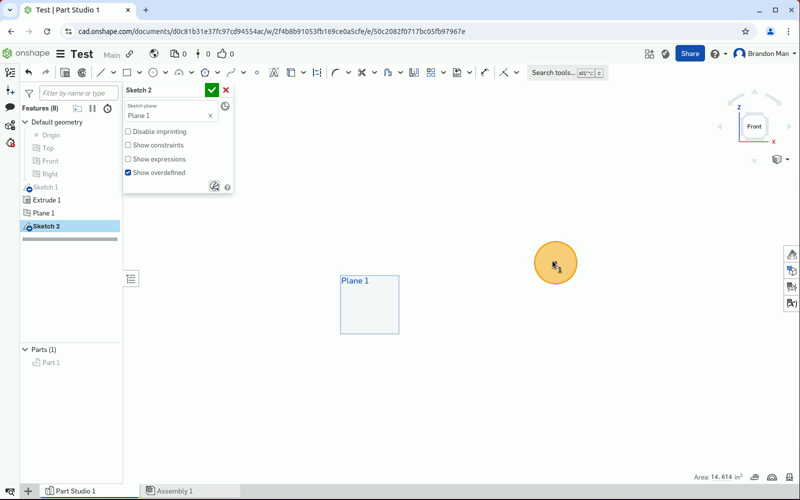
scroll(-6)
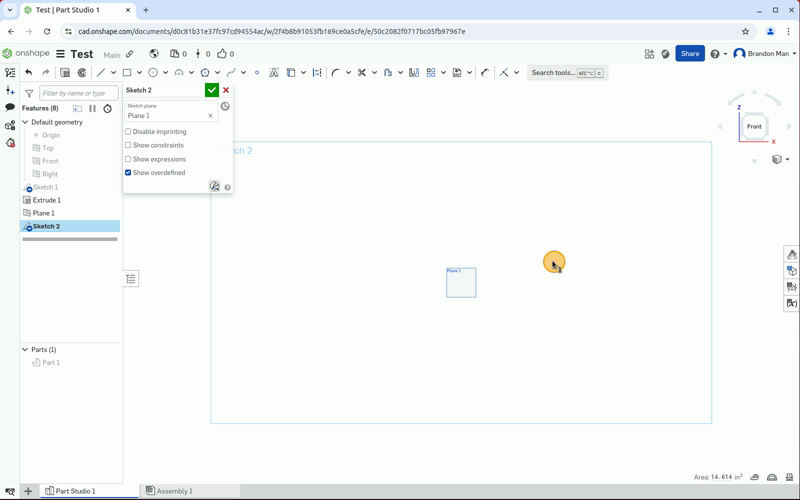
mouse_move(73, 352)
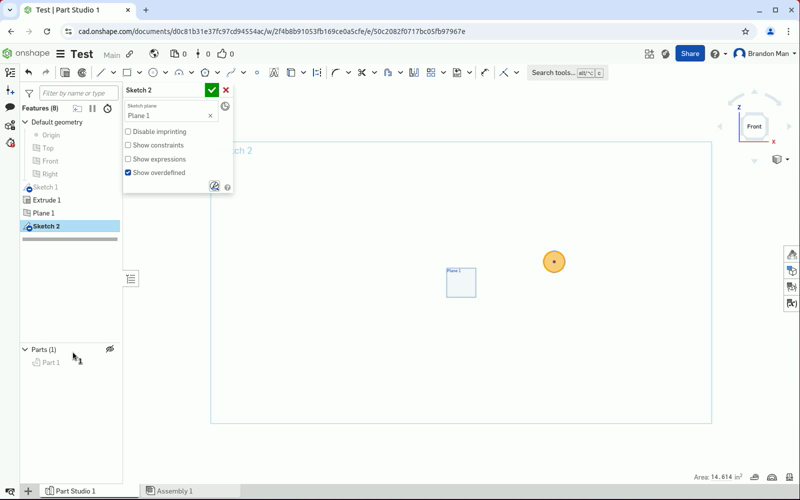
key(shift+y)
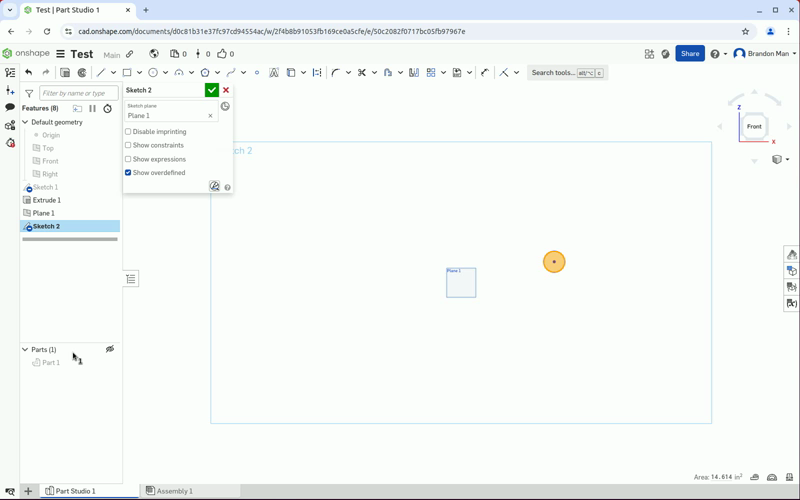
key(shift+e)
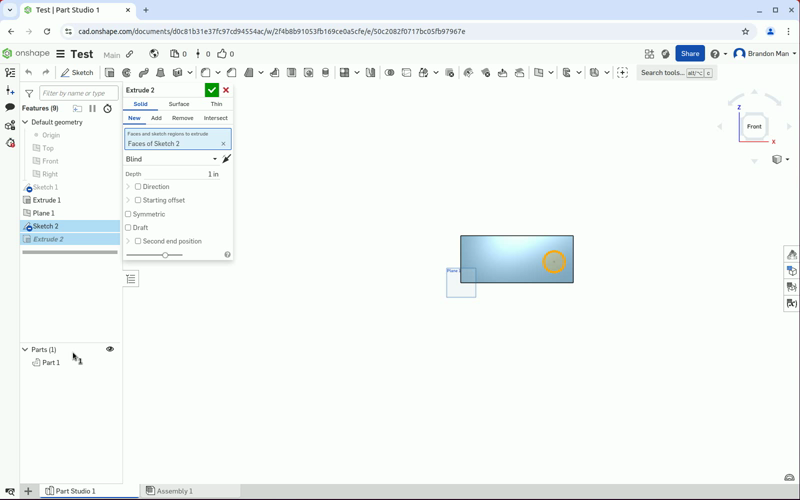
mouse_move(143, 106)
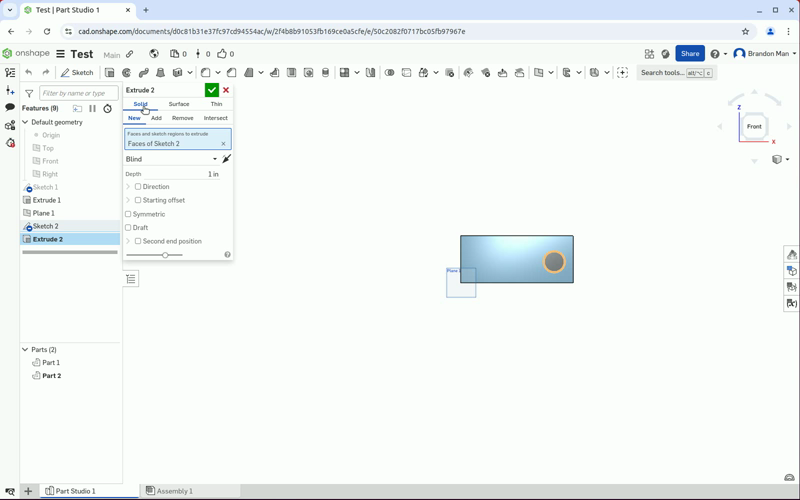
click(143, 106)
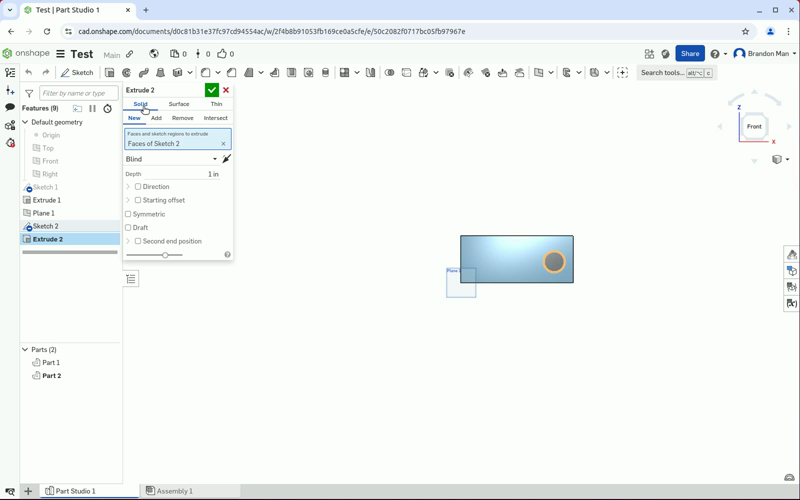
mouse_move(186, 120)
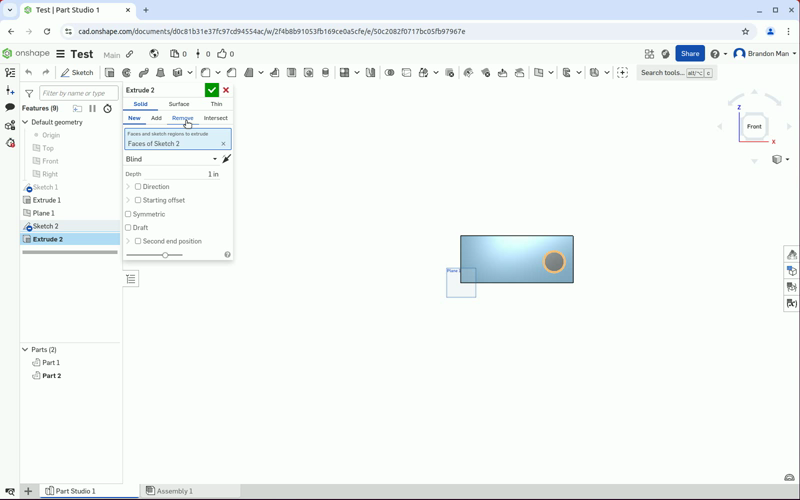
click(186, 120)
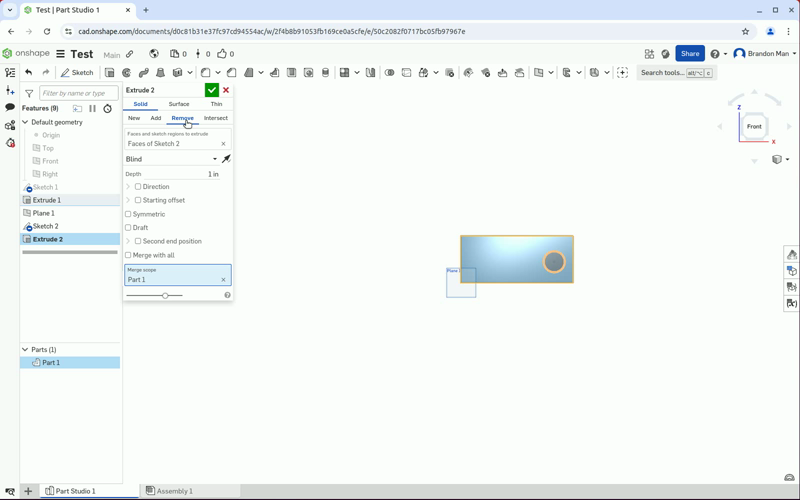
key(tab, 4)
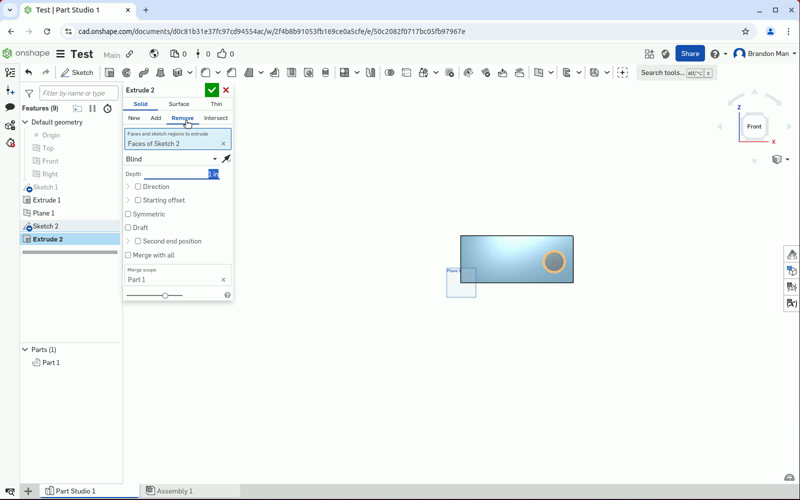
text(2.166)
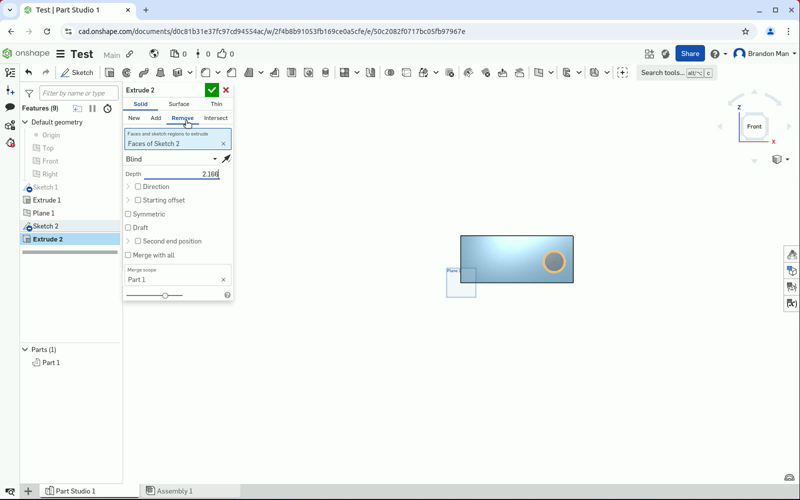
key(tab, 6)
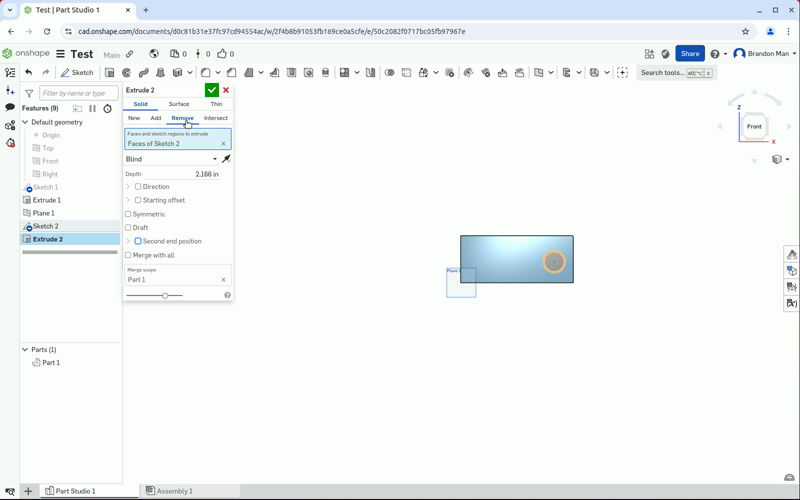
key(space)
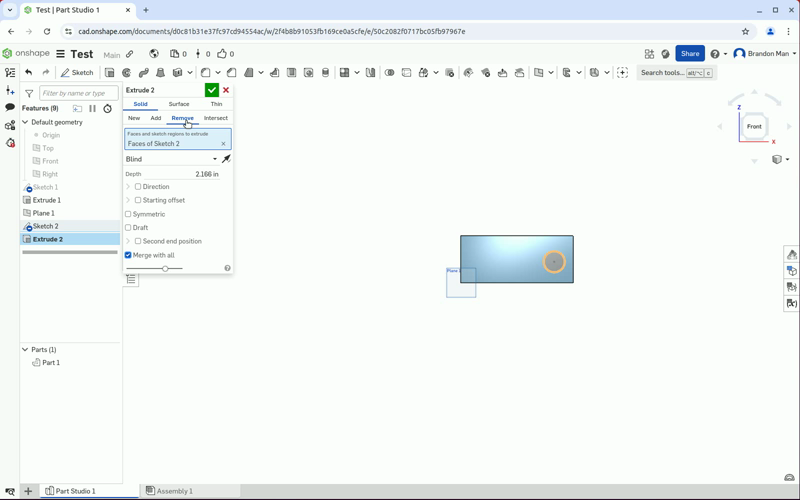
key(enter)
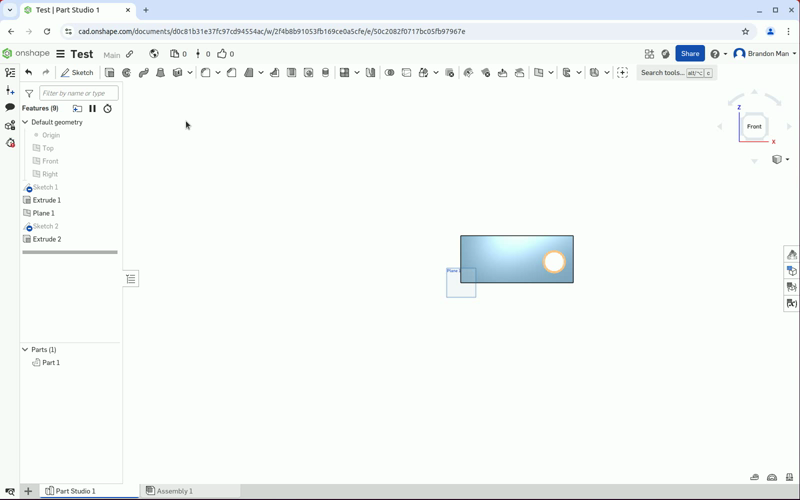
key(shift+h)
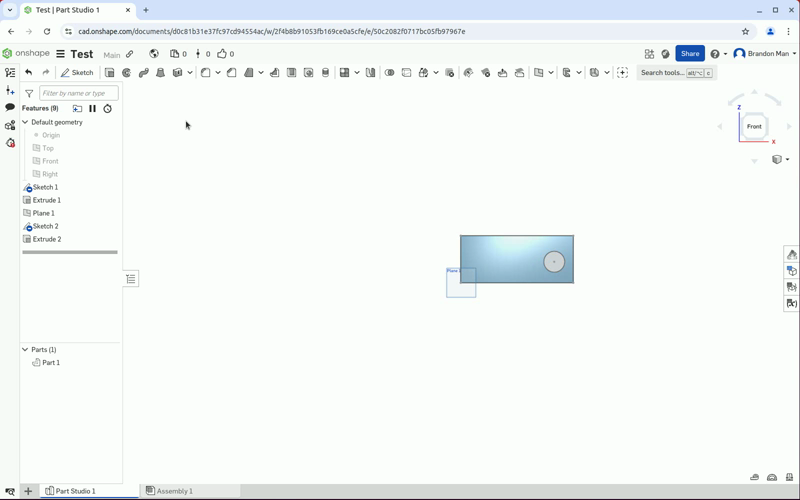
key(shift+h)
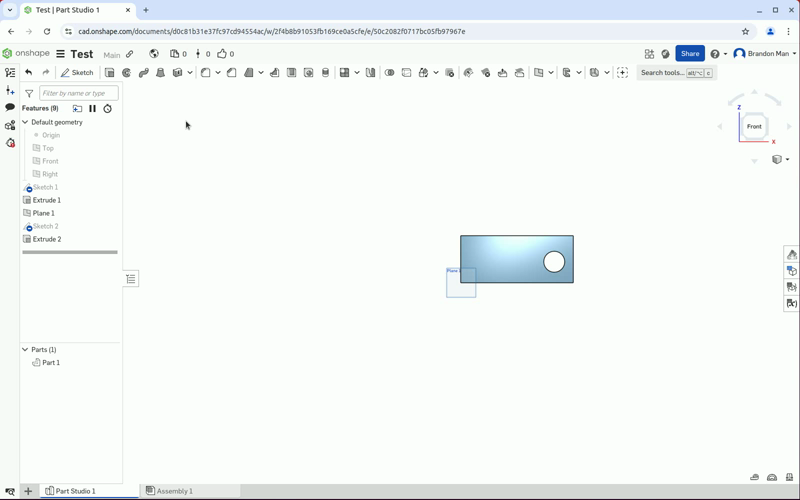
mouse_move(73, 189)
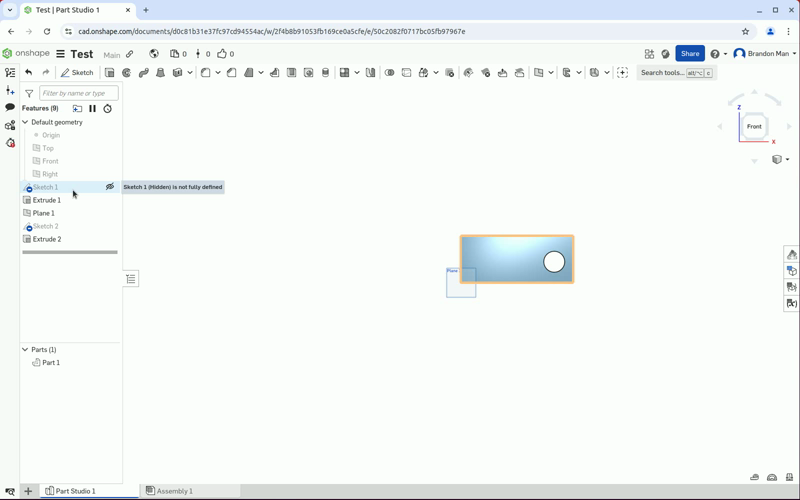
click(73, 189)
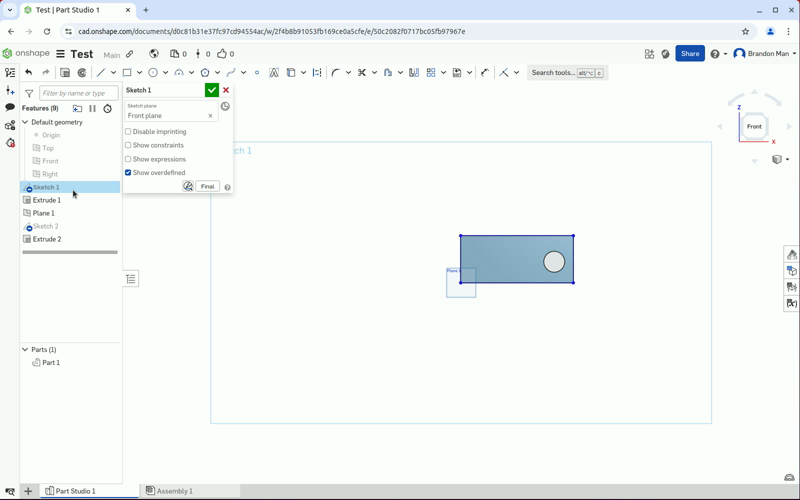
mouse_move(229, 92)
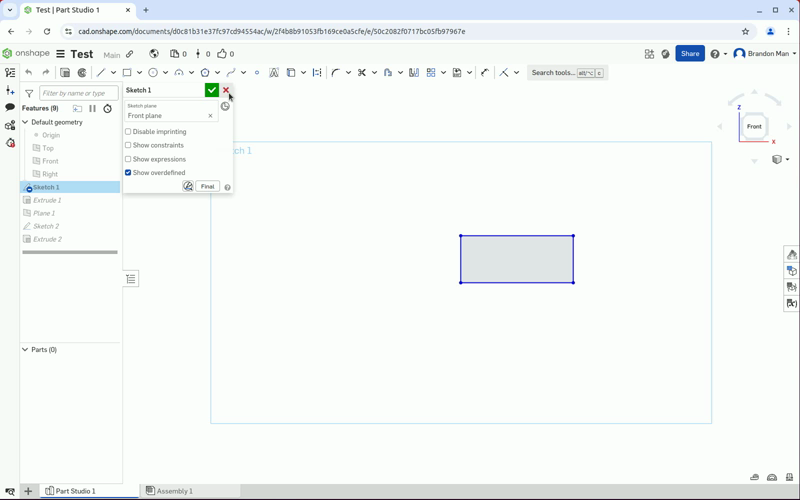
click(229, 92)
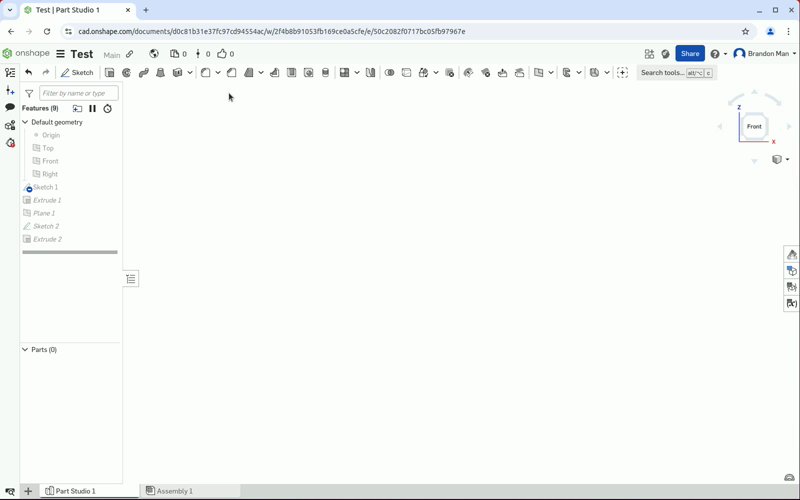
key(shift+s)
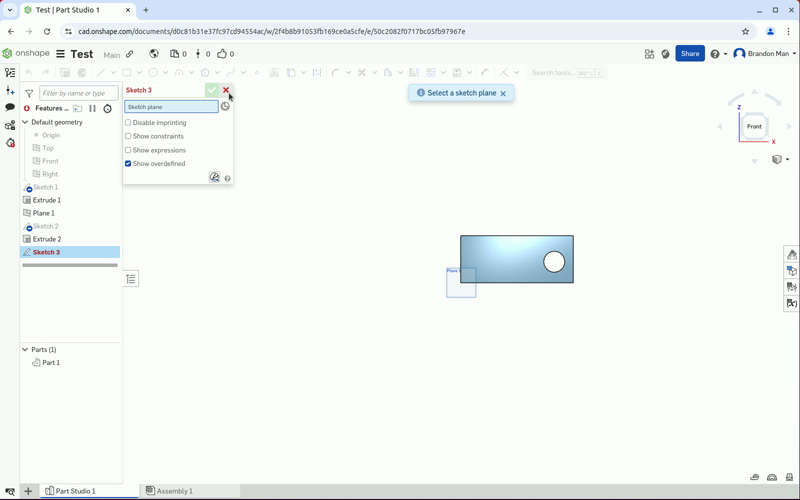
mouse_move(73, 215)
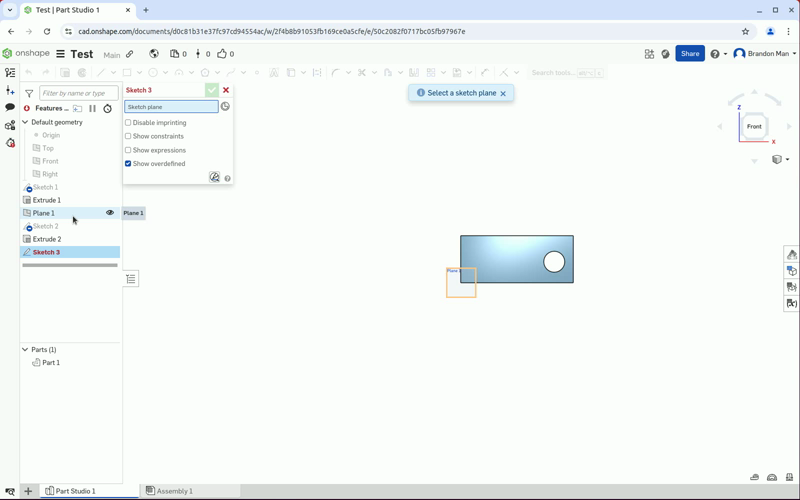
click(73, 215)
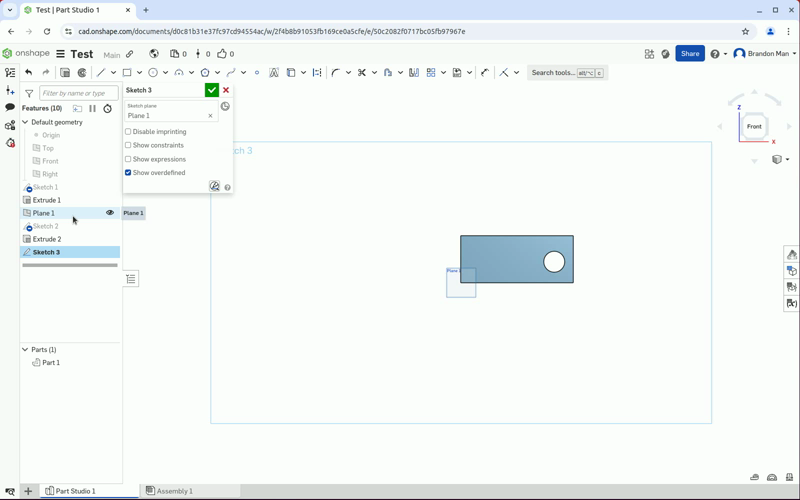
mouse_move(73, 352)
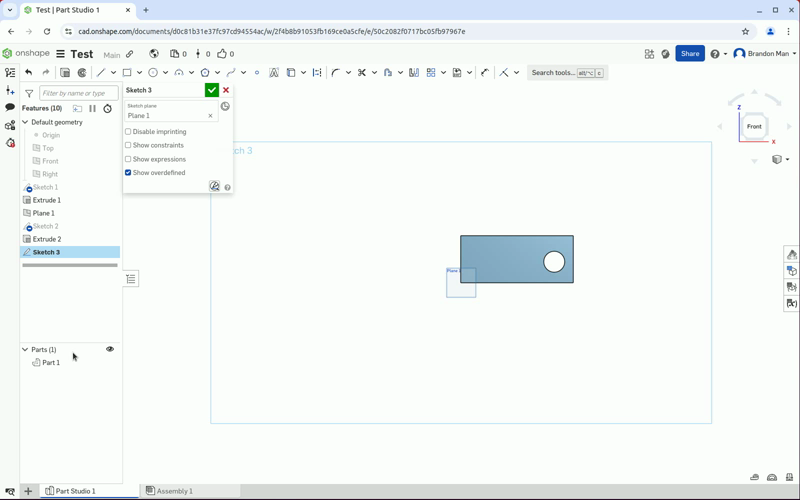
key(y)
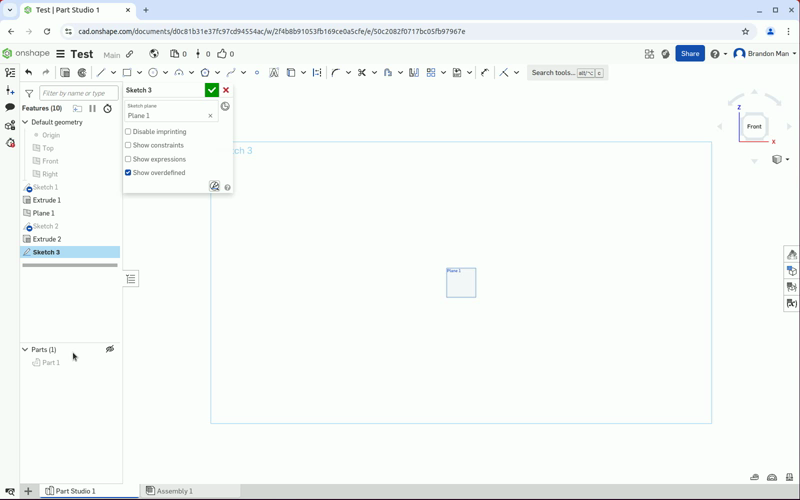
key(c)
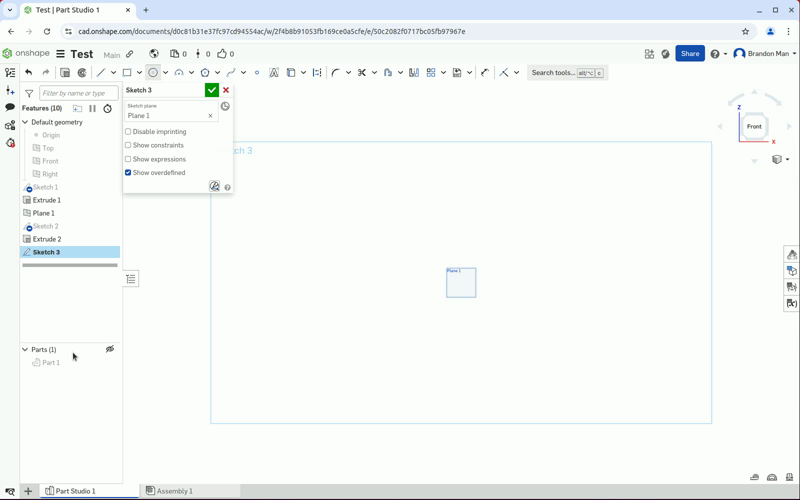
key_down(shift)
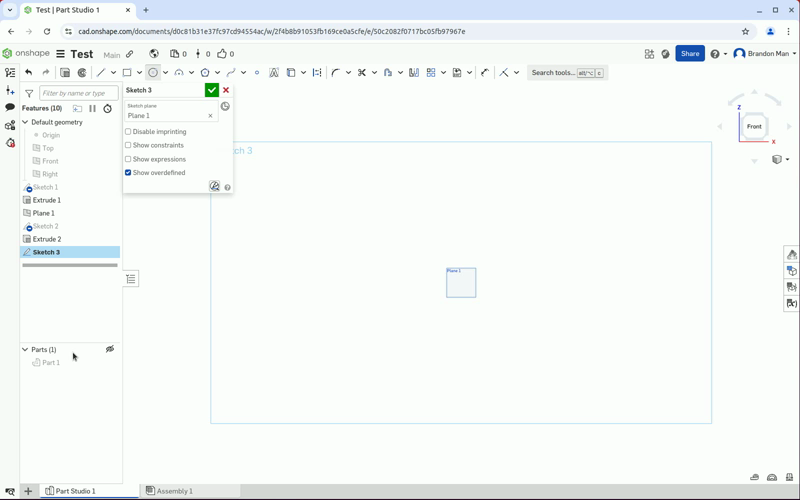
mouse_move(481, 261)
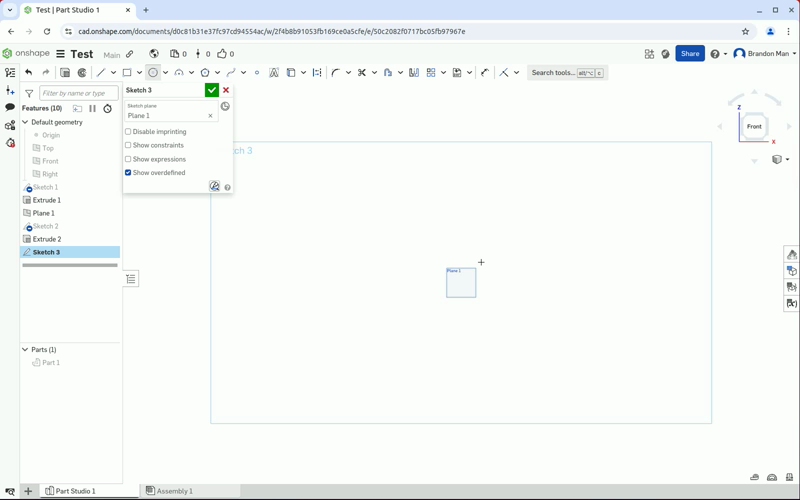
click(481, 261)
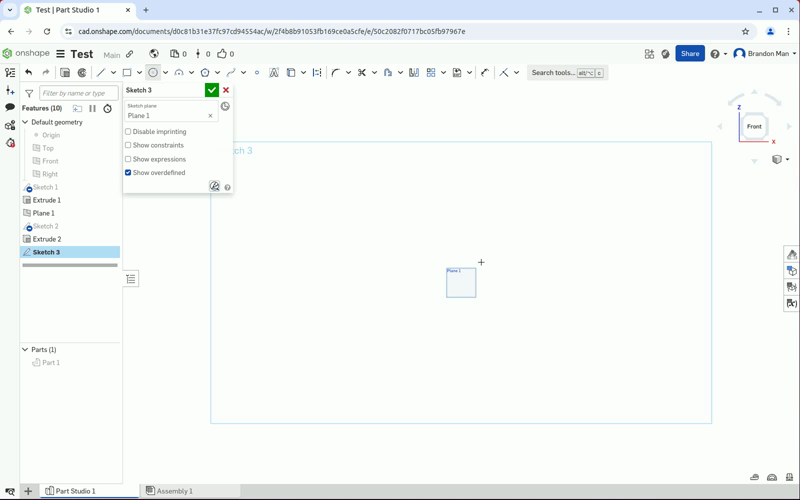
key_up(shift)
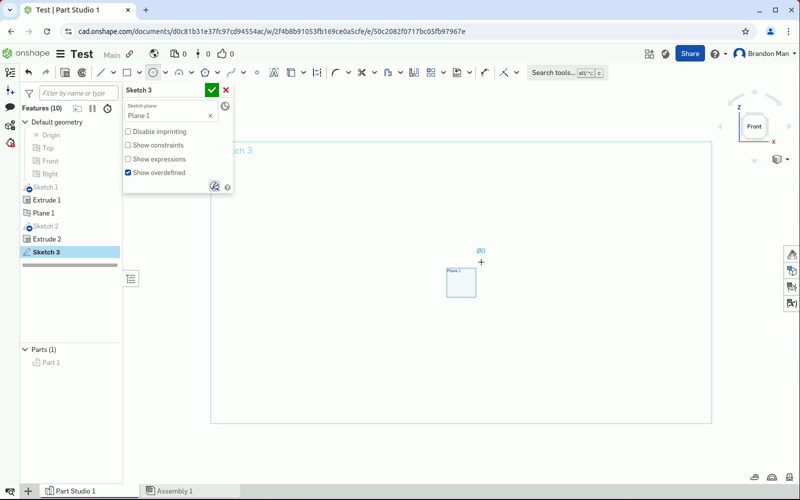
mouse_move(492, 261)
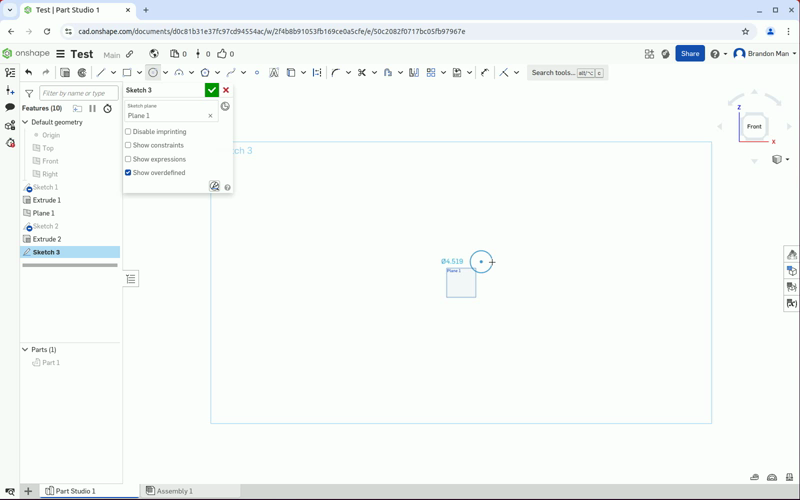
click(492, 261)
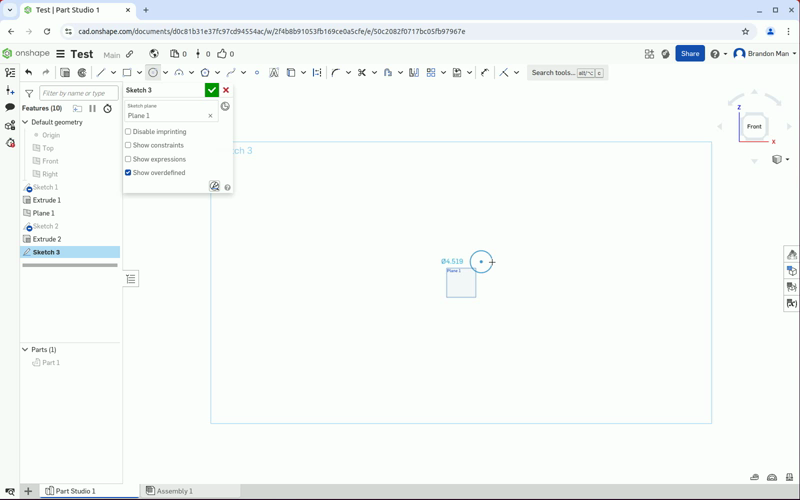
key(esc)
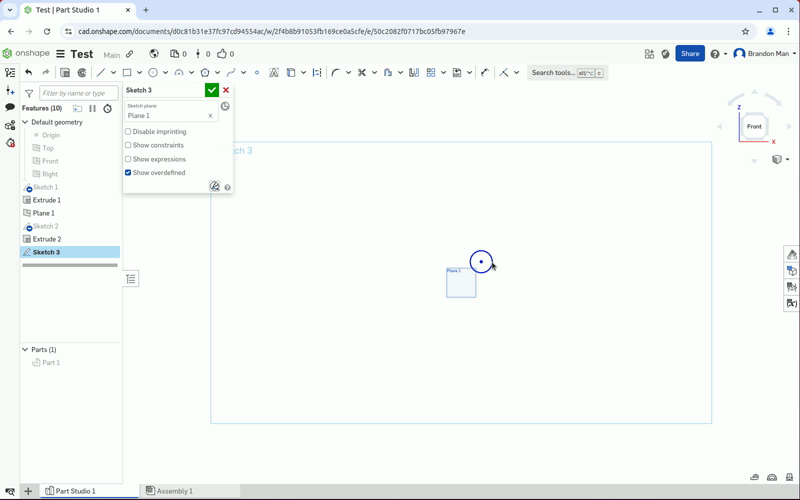
mouse_move(491, 260)
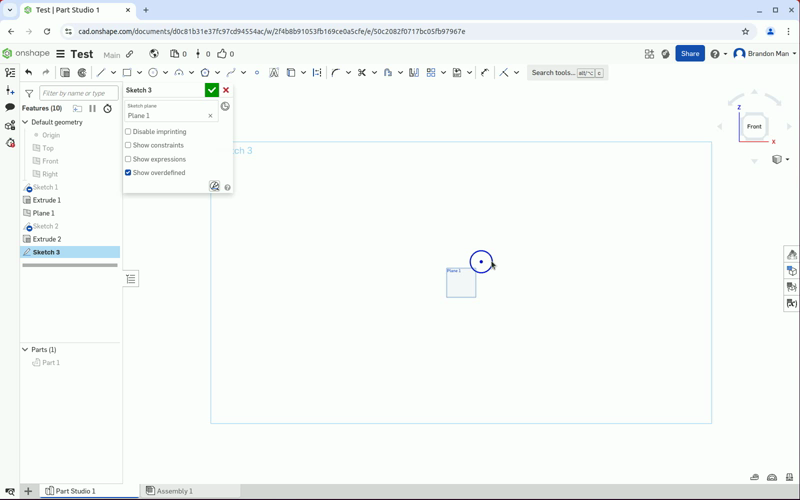
scroll(6)
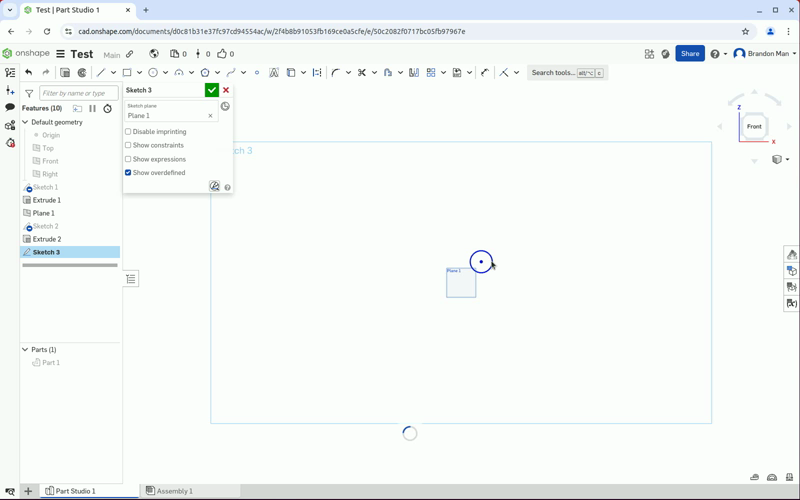
scroll(6)
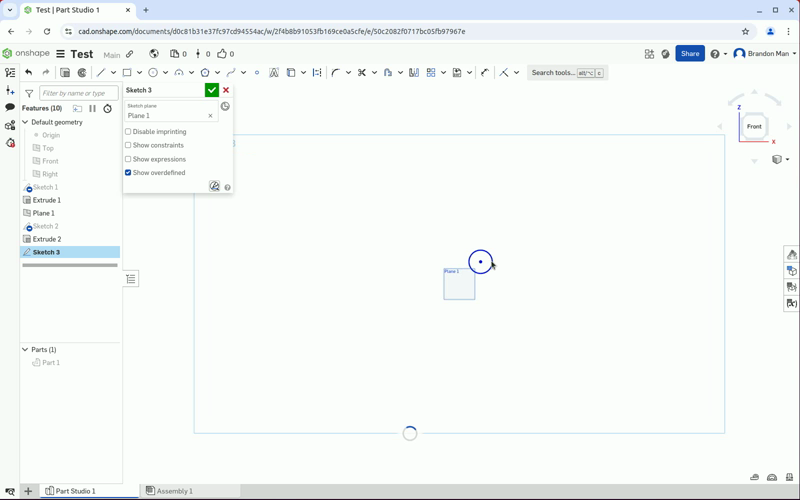
scroll(6)
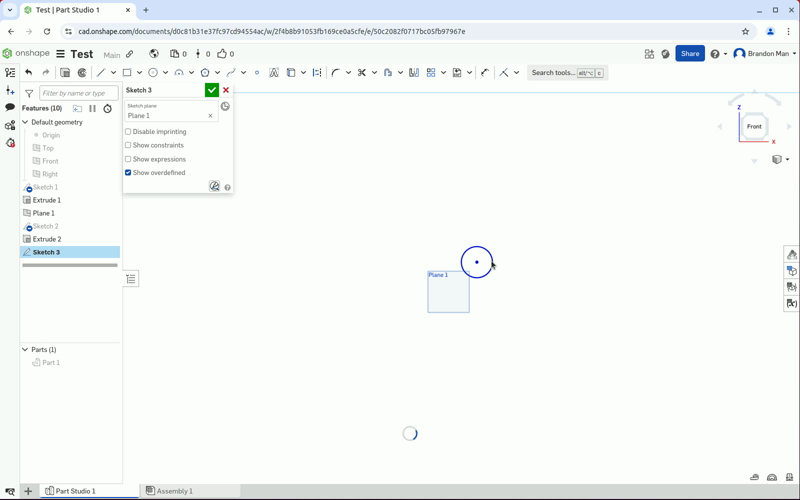
scroll(6)
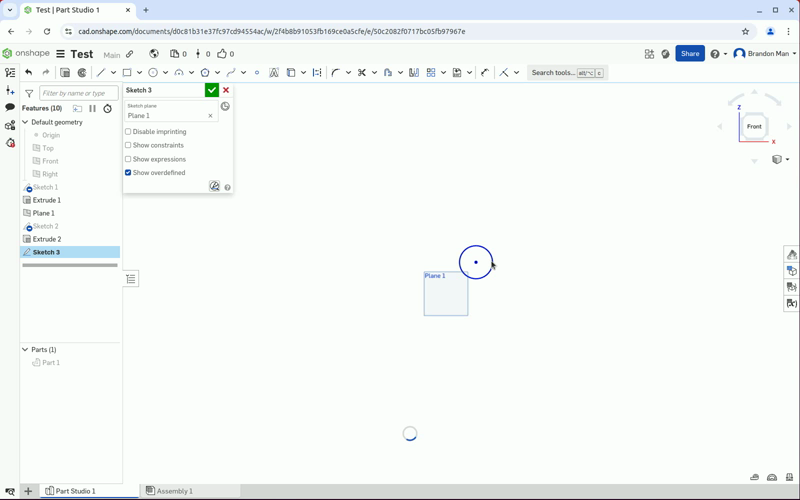
scroll(6)
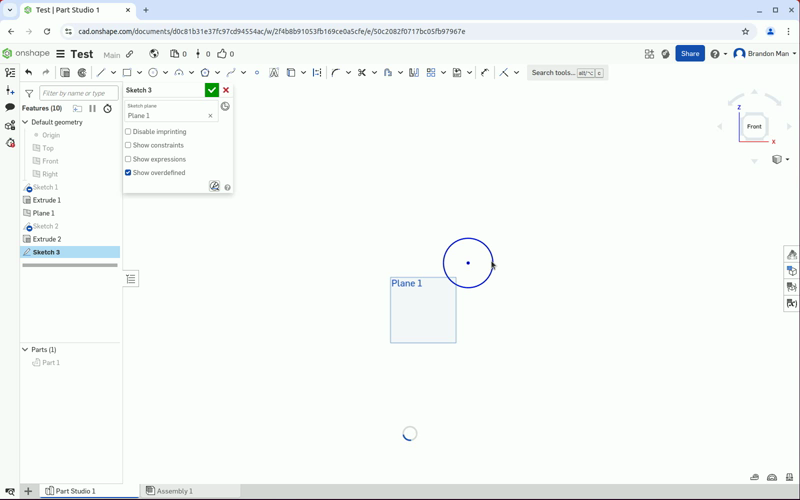
scroll(6)
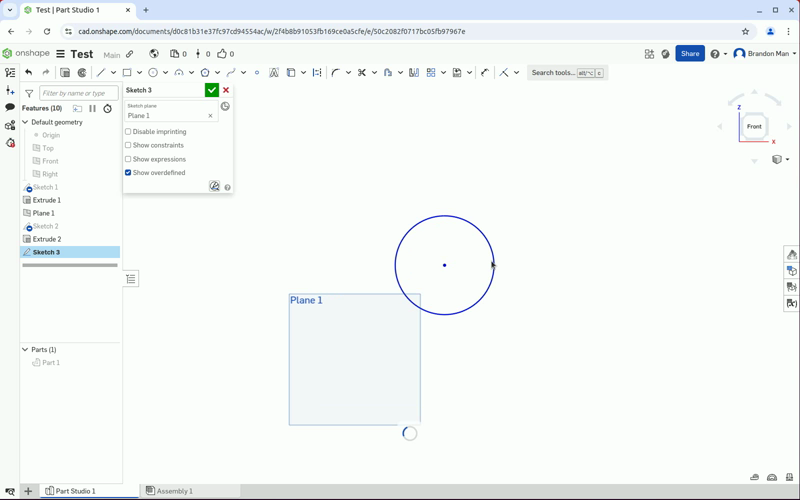
scroll(6)
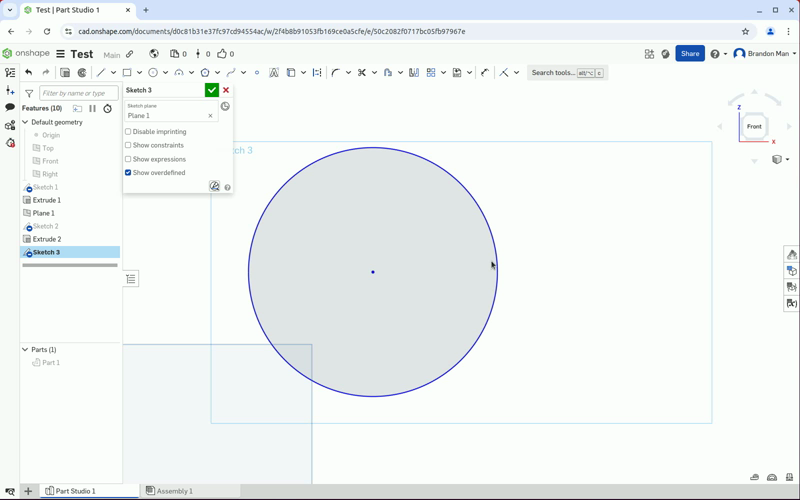
click(491, 260)
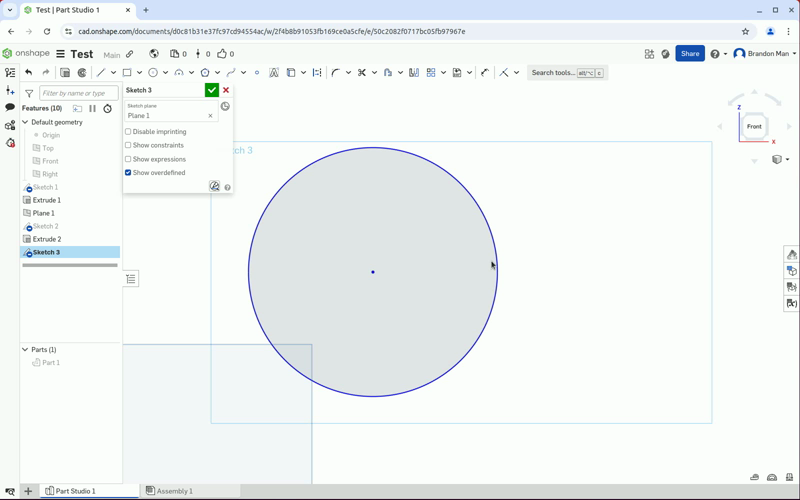
scroll(-6)
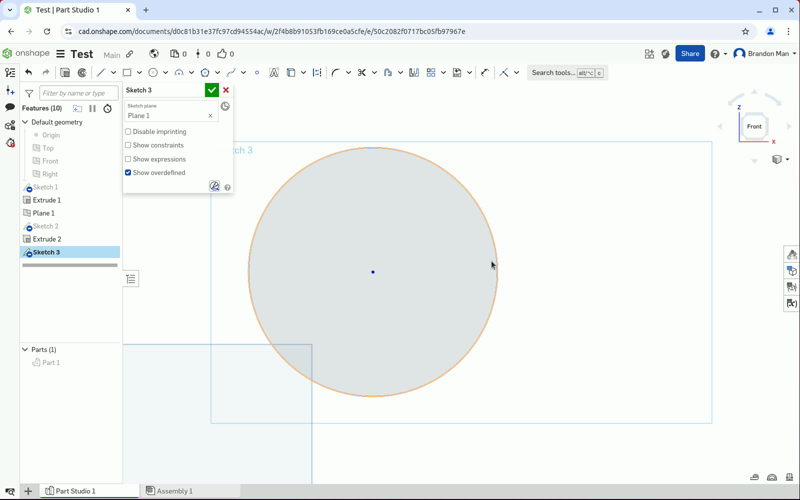
scroll(-6)
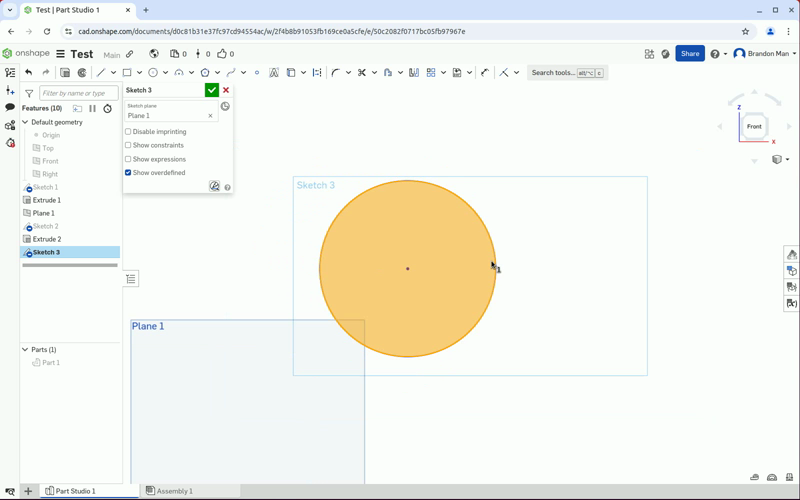
scroll(-6)
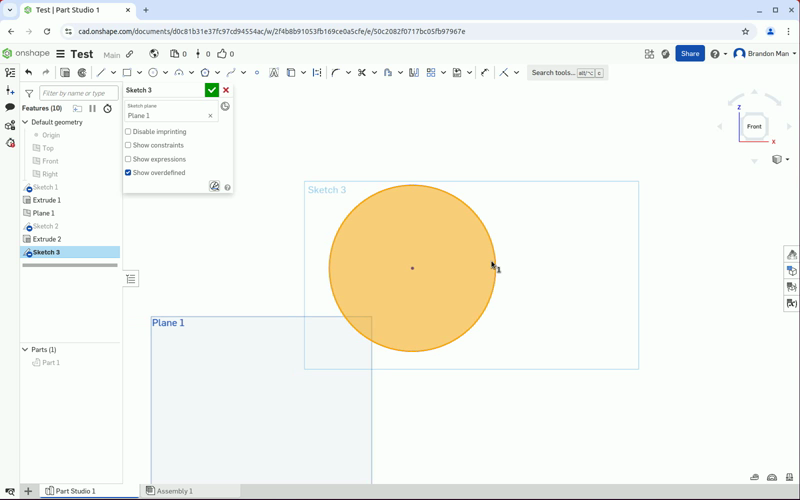
scroll(-6)
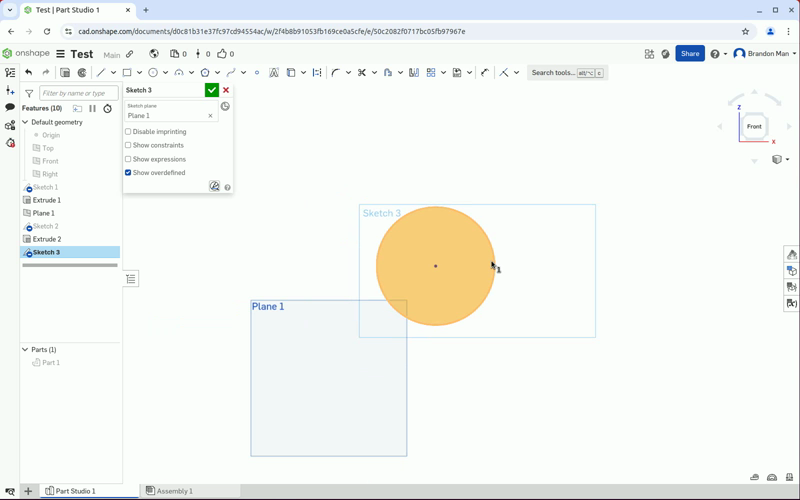
scroll(-6)
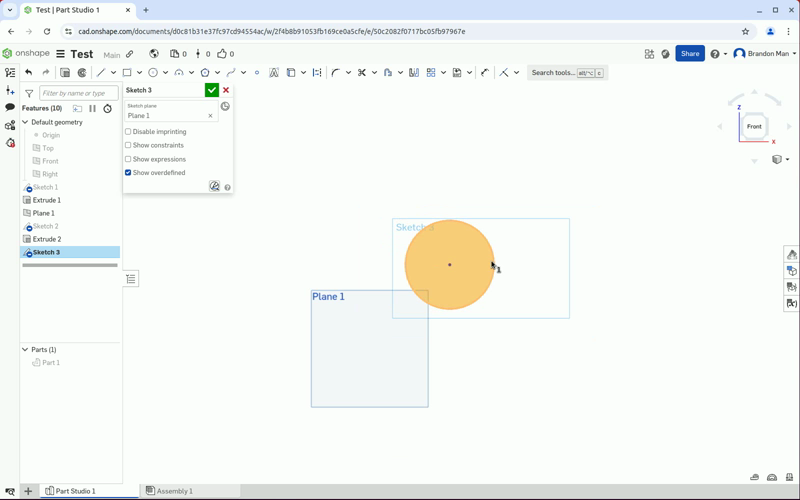
scroll(-6)
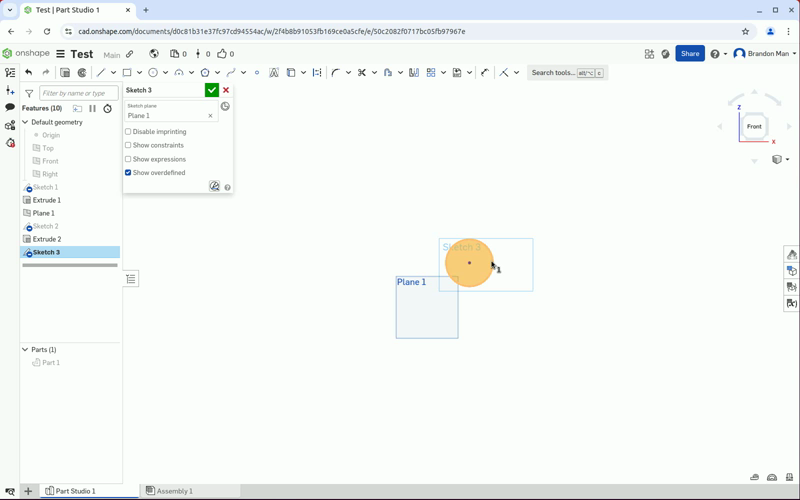
scroll(-6)
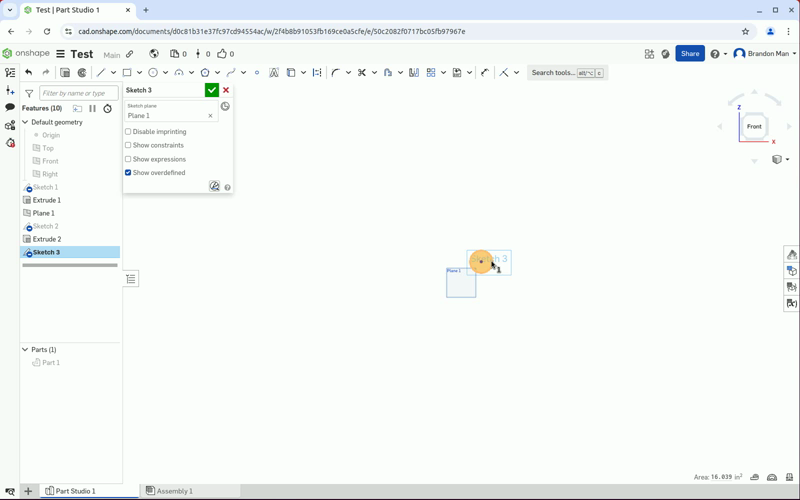
mouse_move(73, 352)
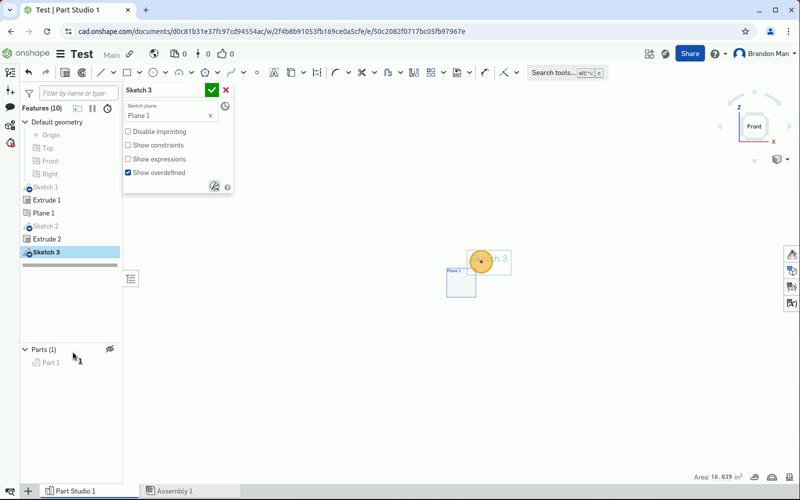
key(shift+y)
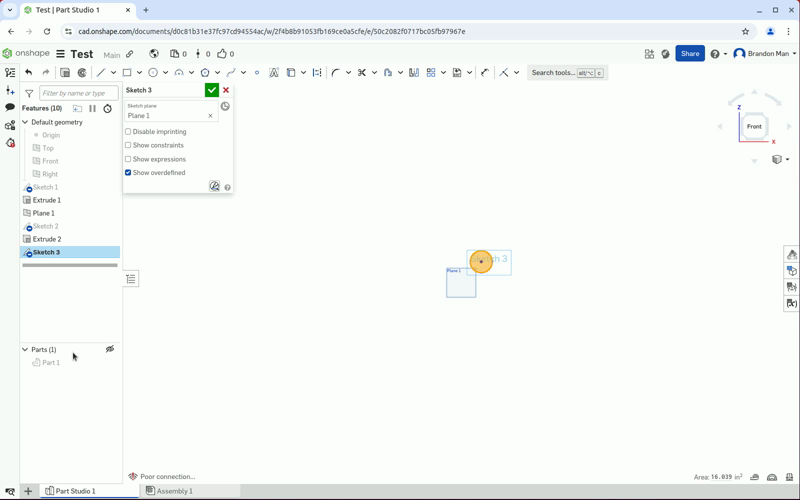
key(shift+e)
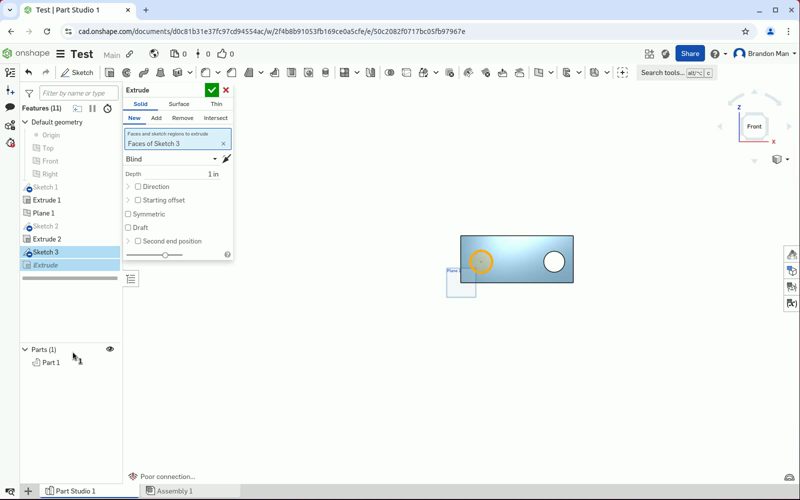
mouse_move(143, 106)
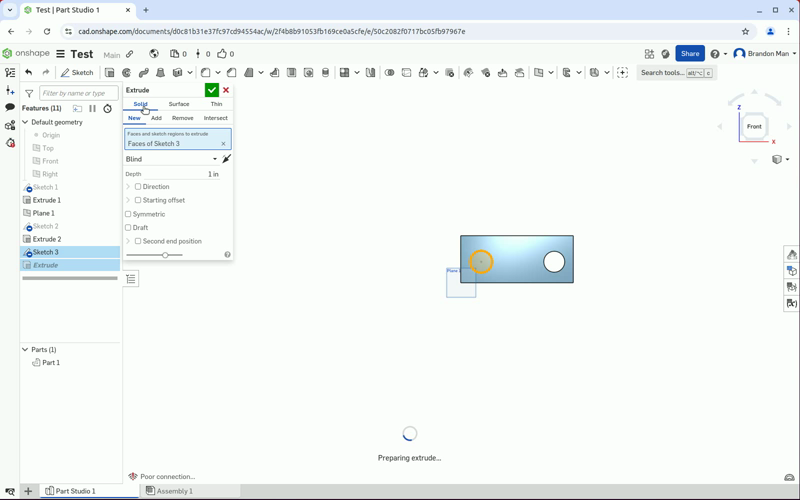
click(143, 106)
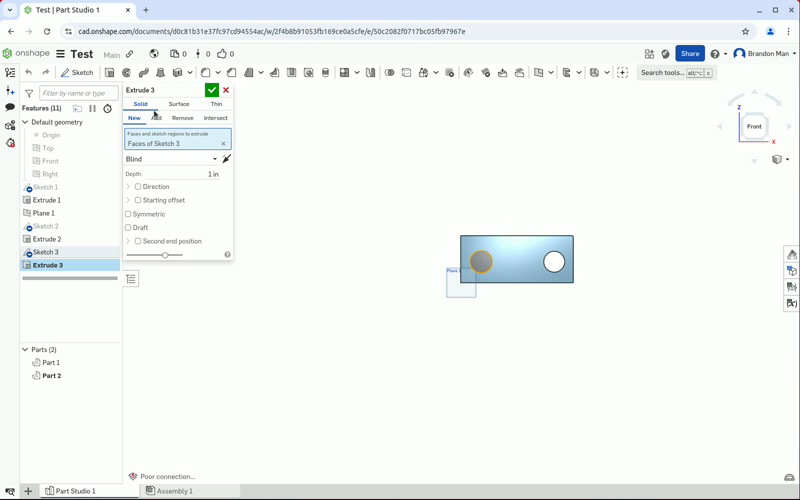
mouse_move(186, 120)
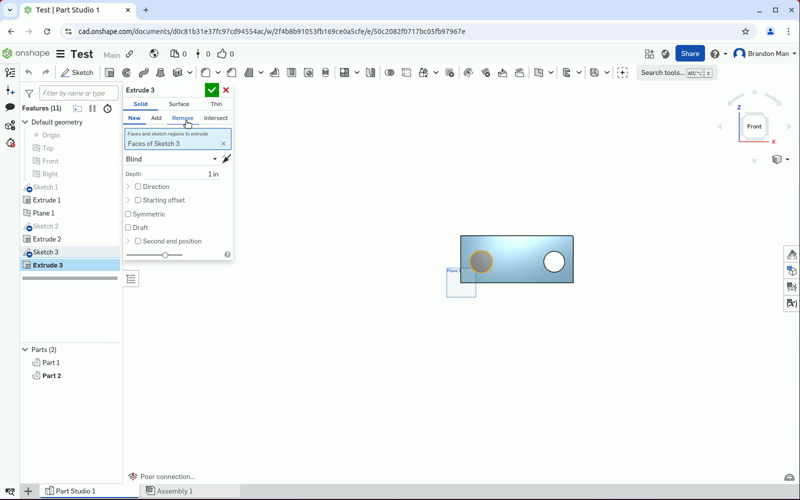
click(186, 120)
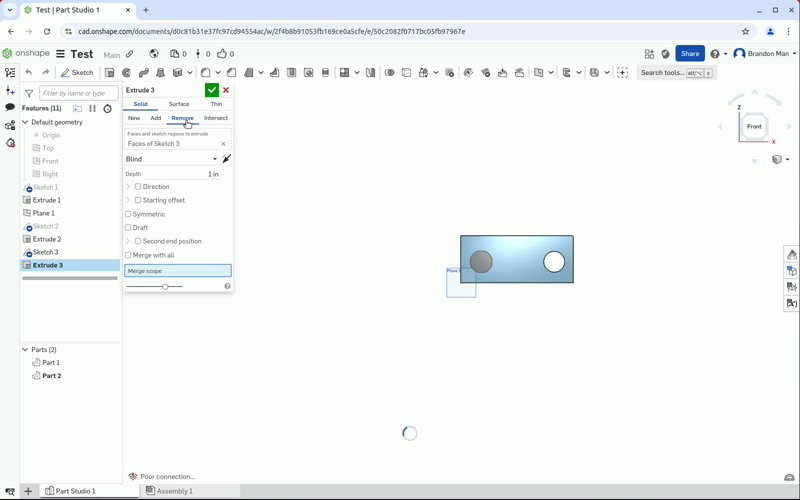
key(tab, 4)
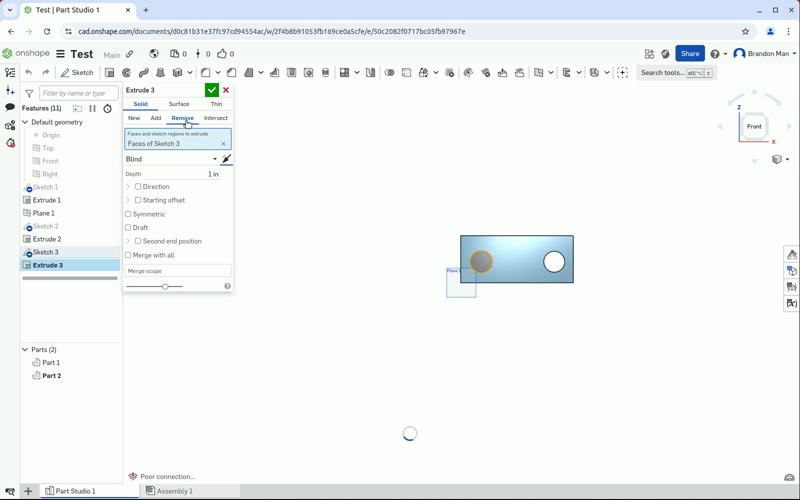
text(2.166)
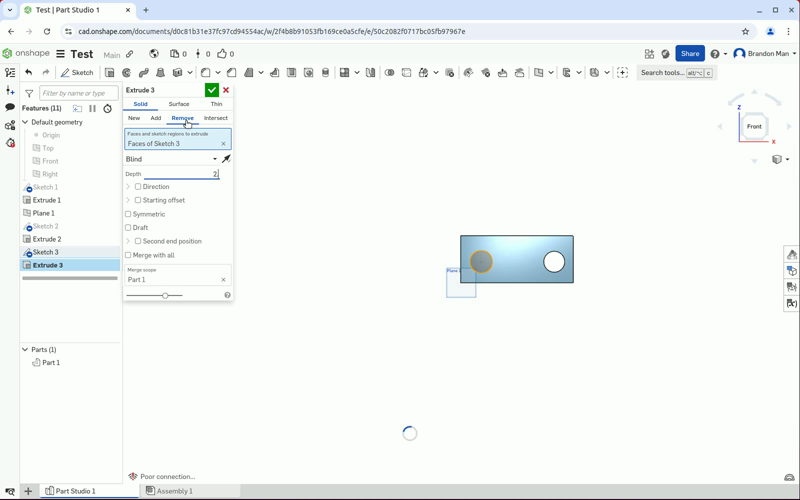
key(tab, 6)
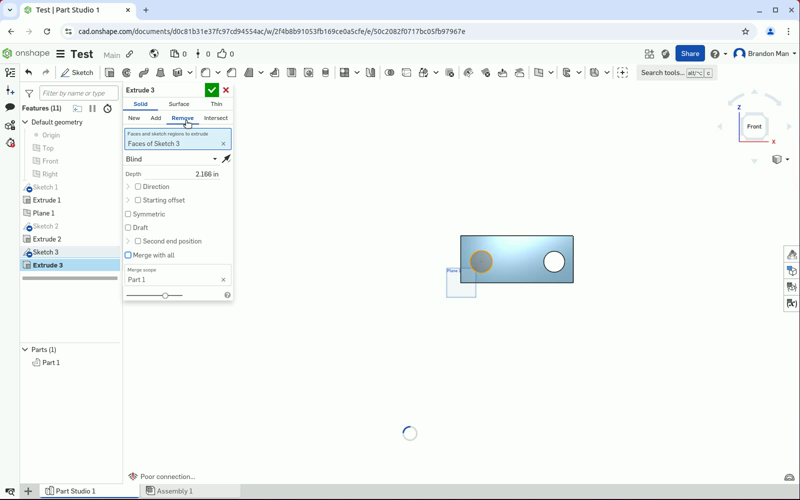
key(space)
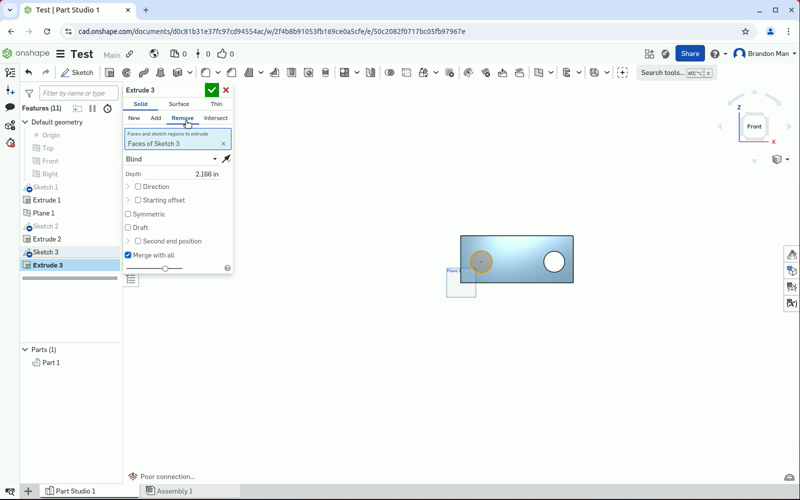
key(enter)
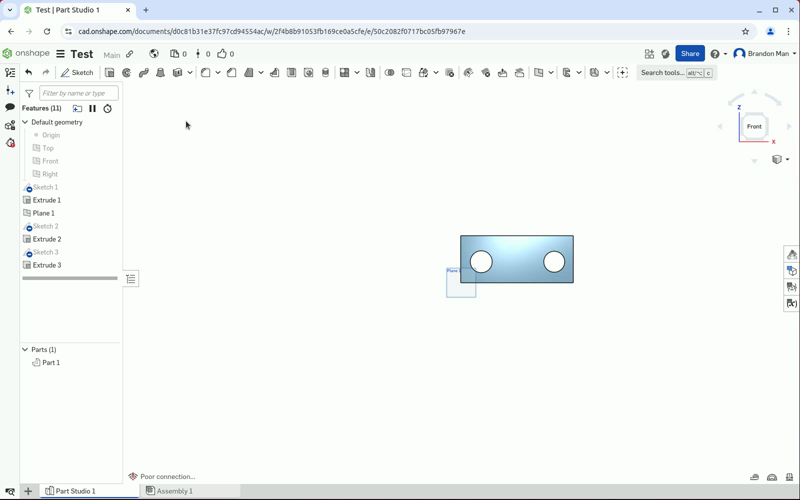
key(shift+h)
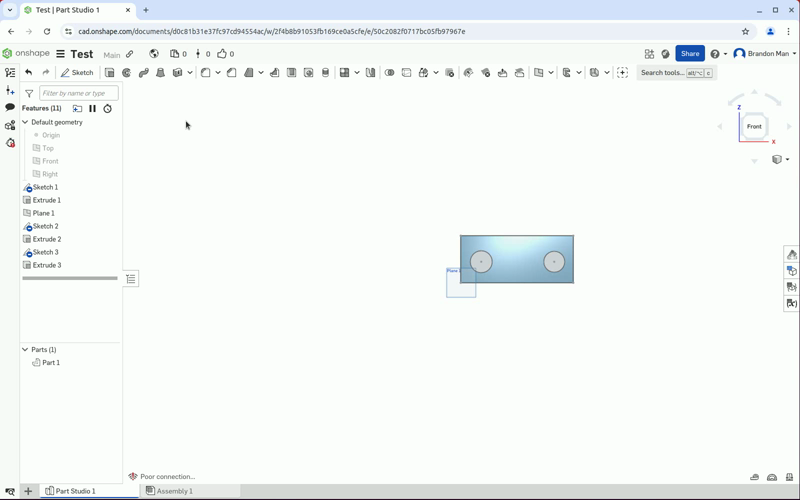
key(shift+h)
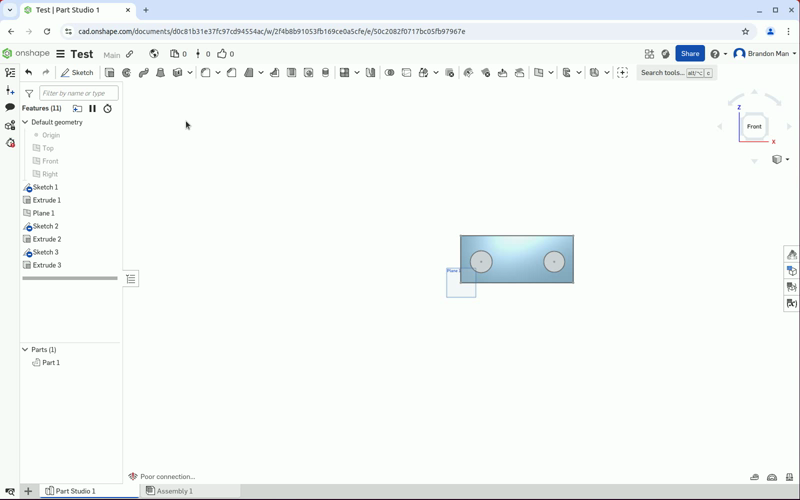
key(shift+7)
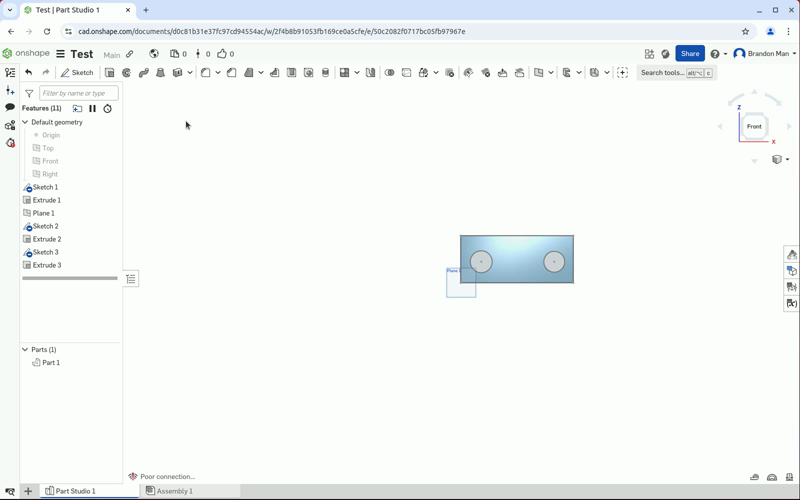
key(left, 2)
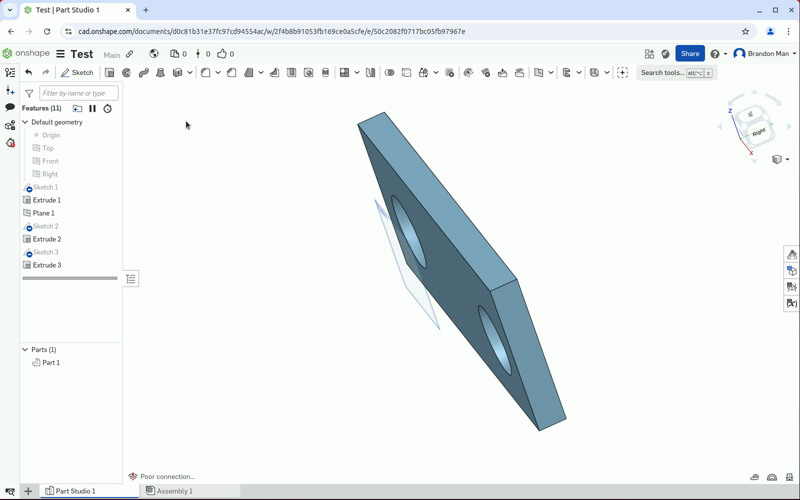
key(down, 2)
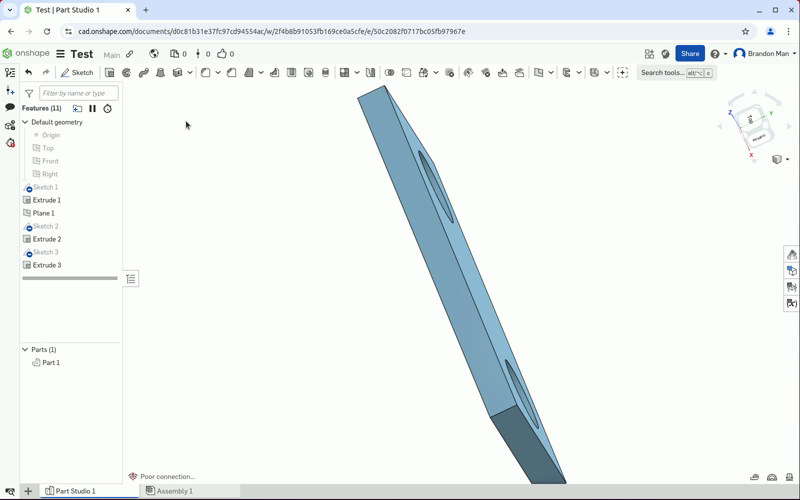
key(up, 2)
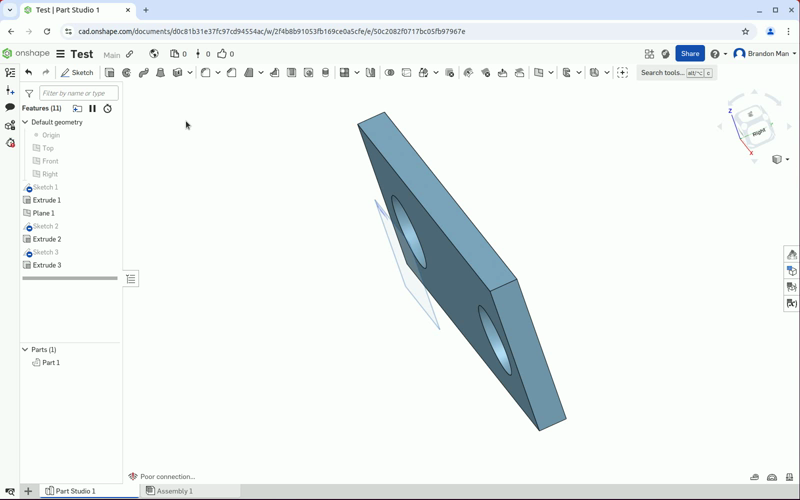
key(right, 2)
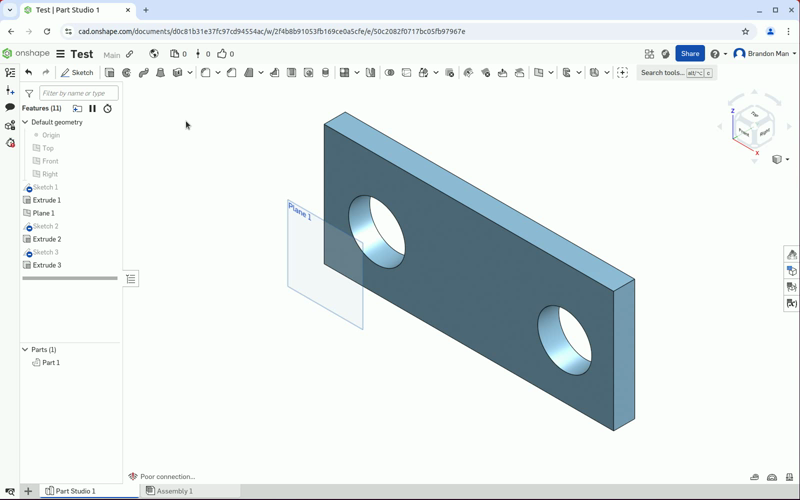
mouse_move(73, 189)
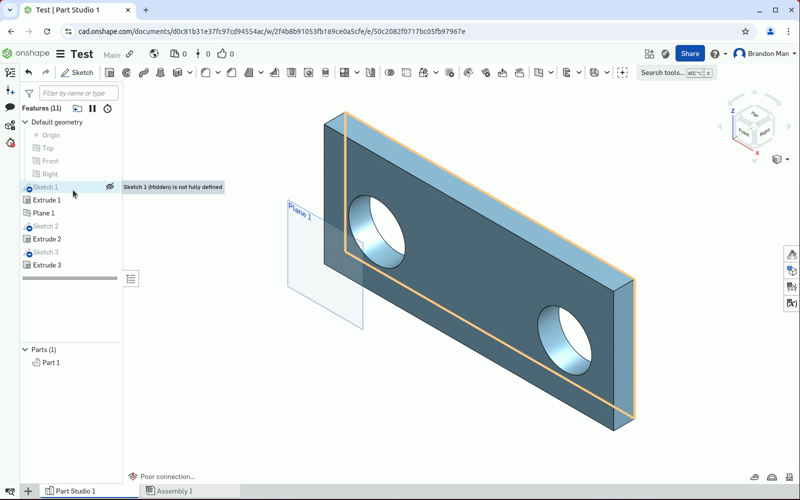
click(73, 189)